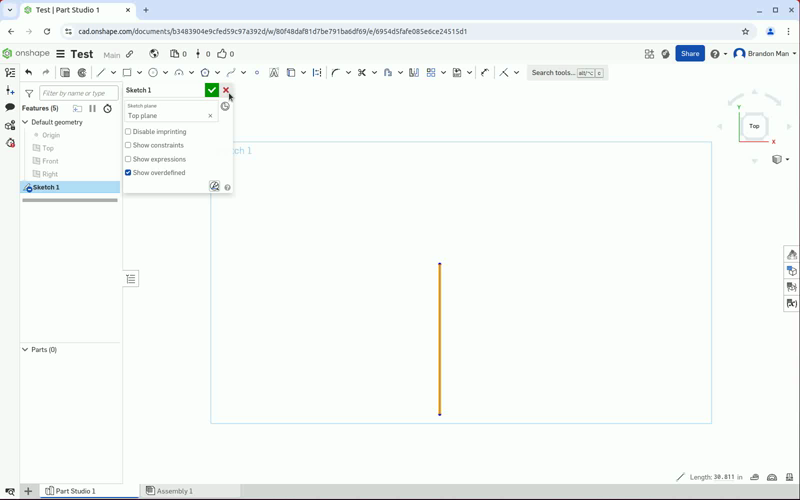
key(shift+h)
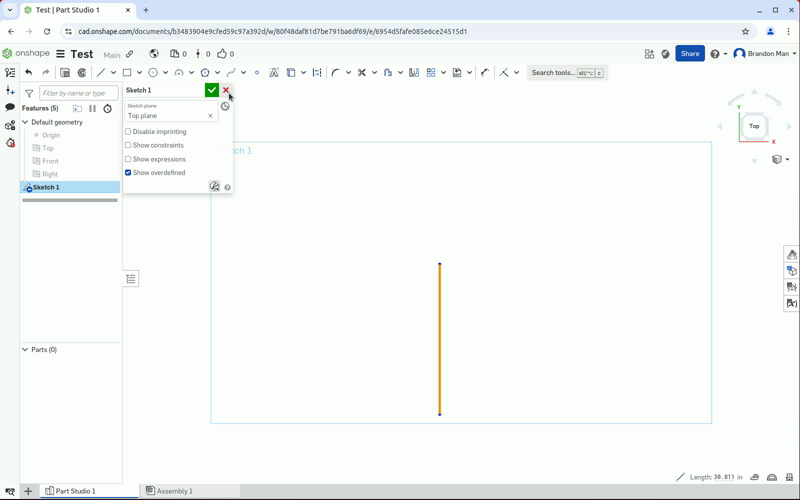
key(shift+s)
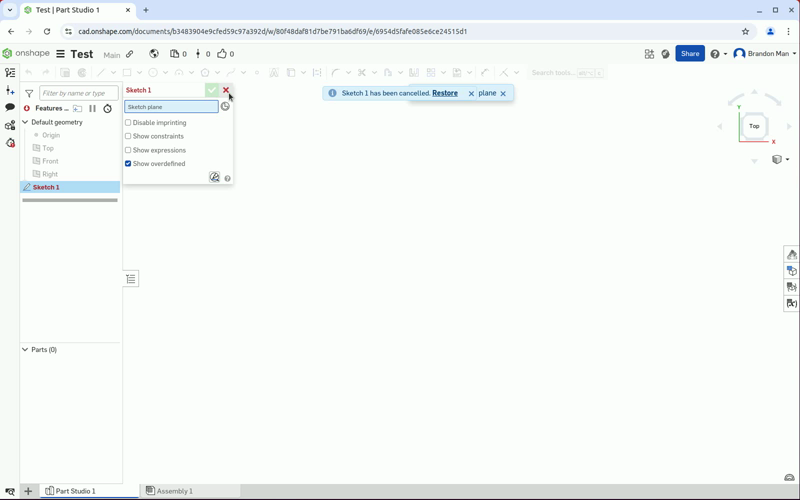
mouse_move(73, 150)
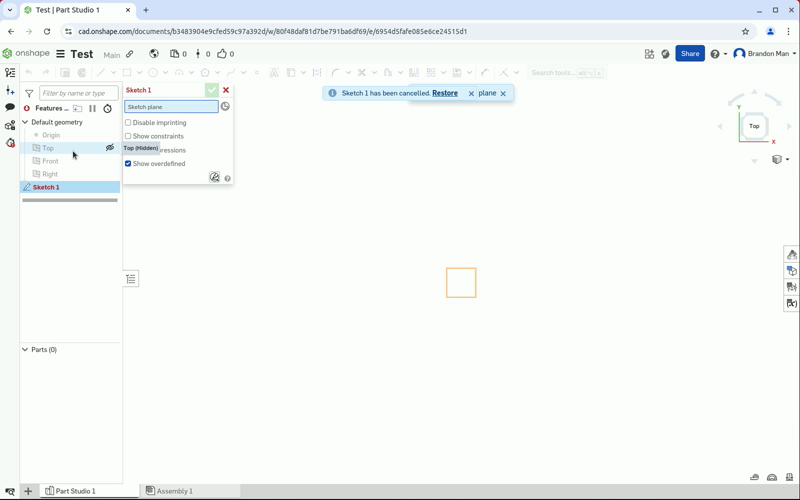
click(73, 150)
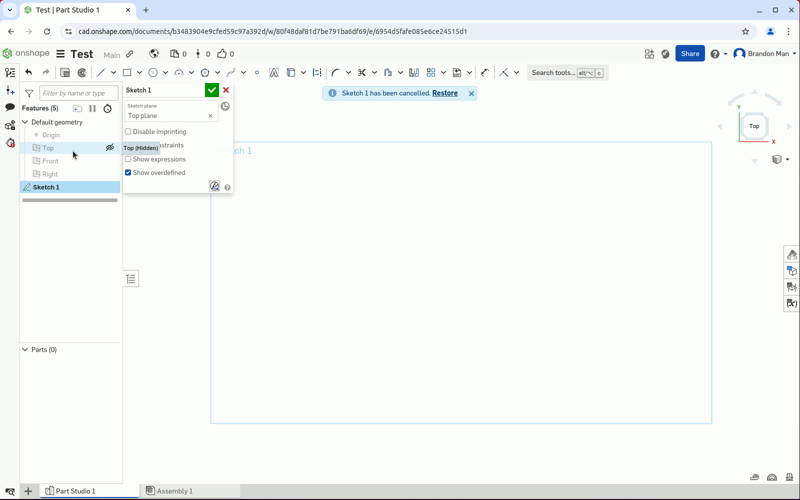
mouse_move(73, 352)
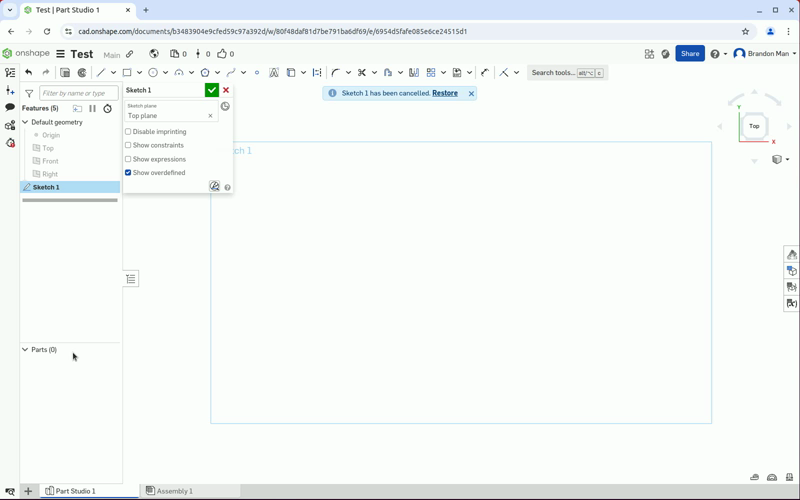
key(y)
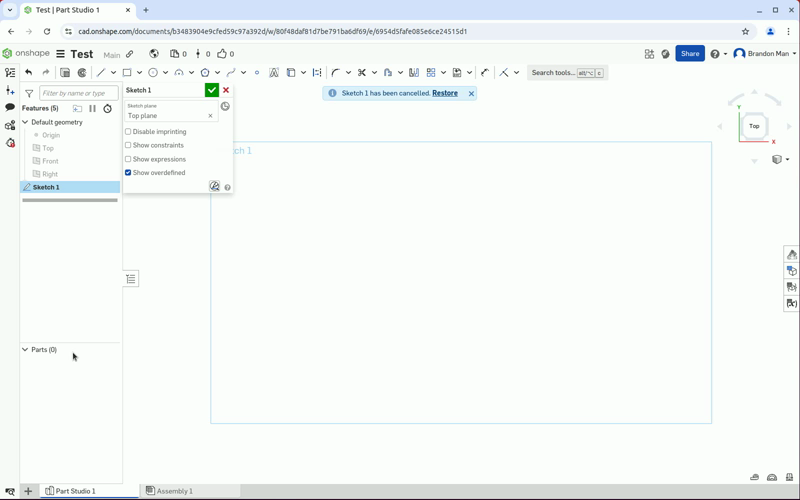
key(l)
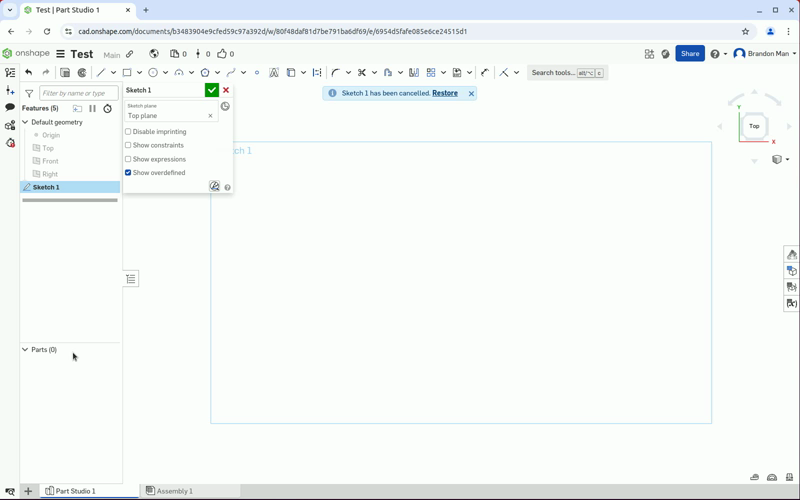
key_down(shift)
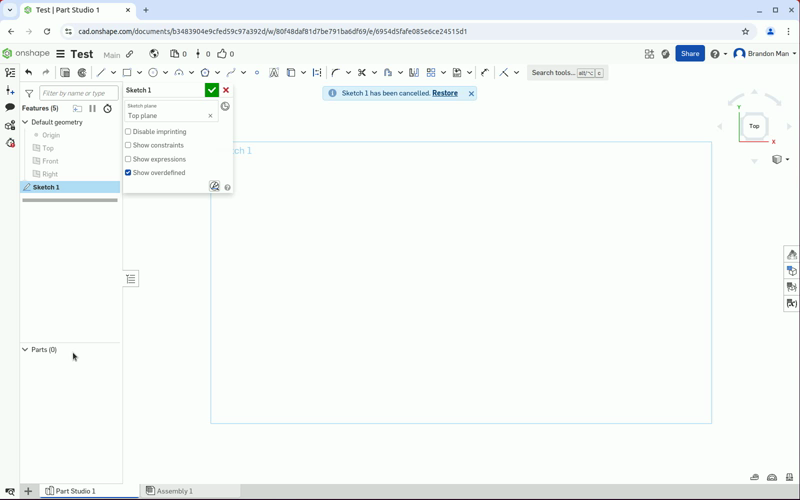
mouse_move(391, 329)
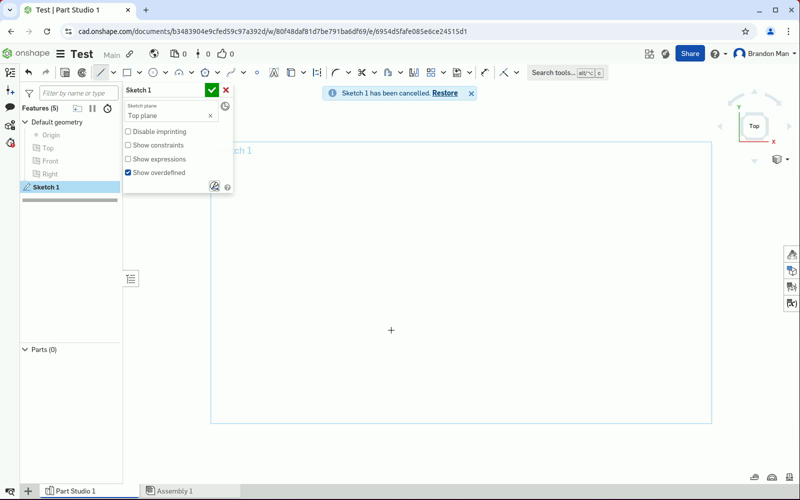
click(391, 329)
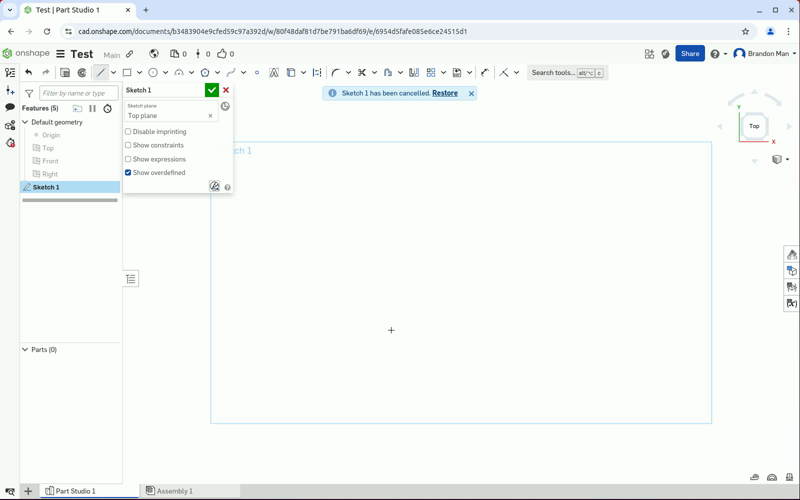
key_up(shift)
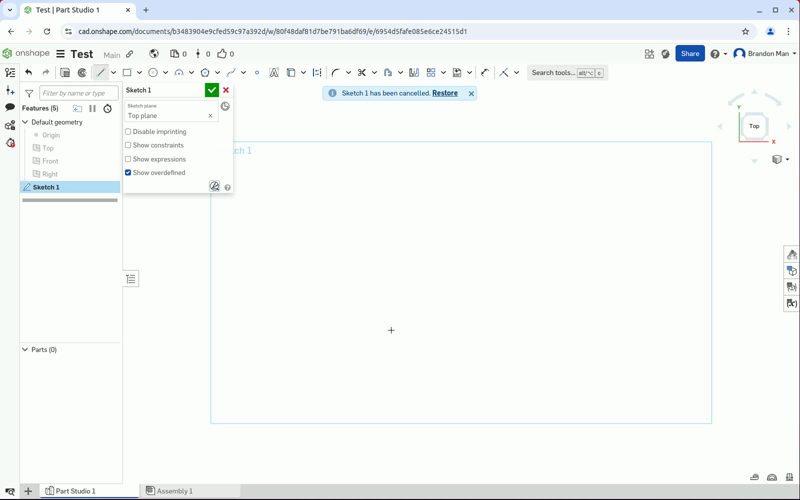
key_down(shift)
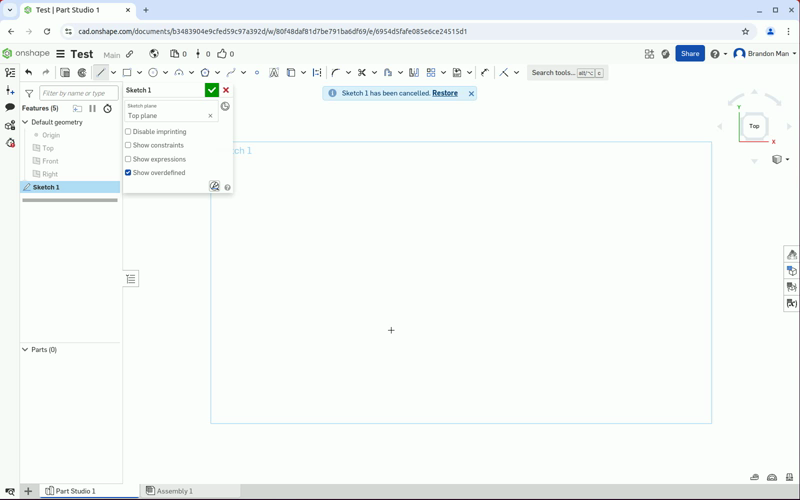
mouse_move(512, 329)
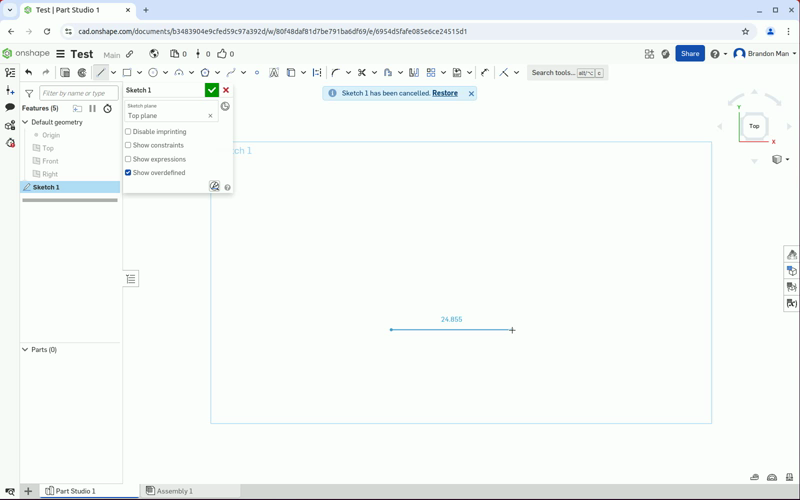
click(512, 329)
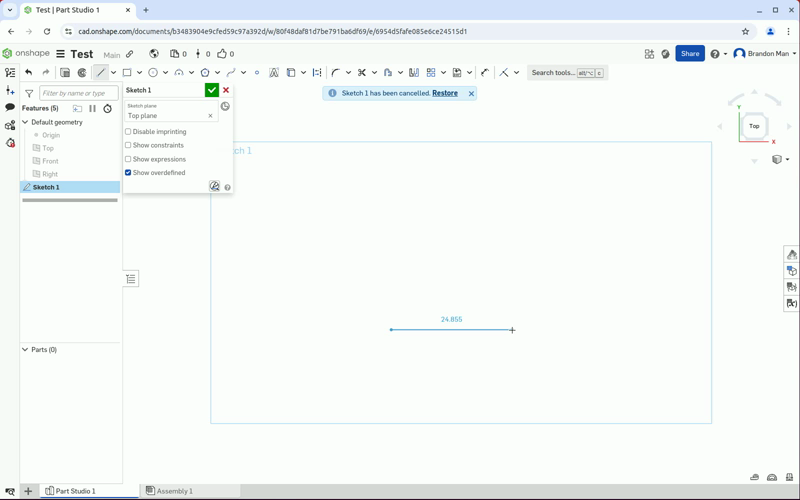
key_up(shift)
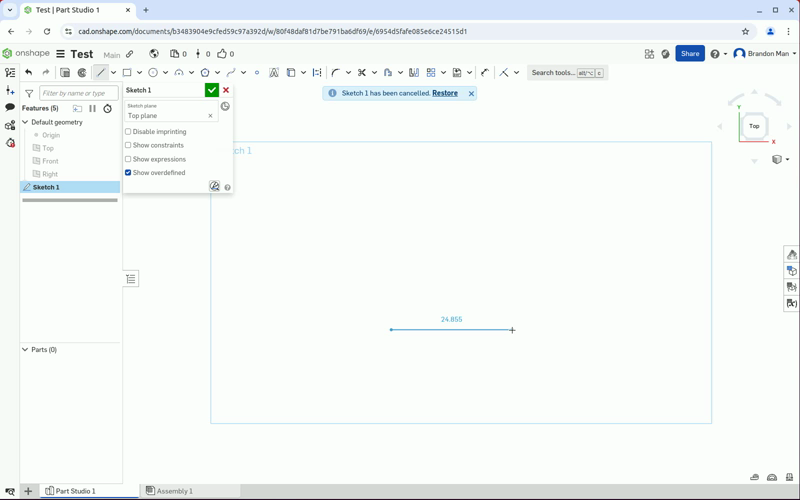
key_down(shift)
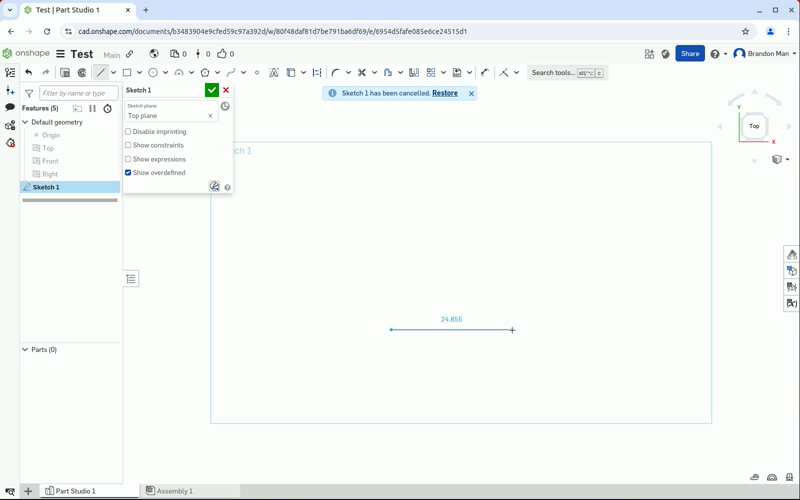
mouse_move(512, 254)
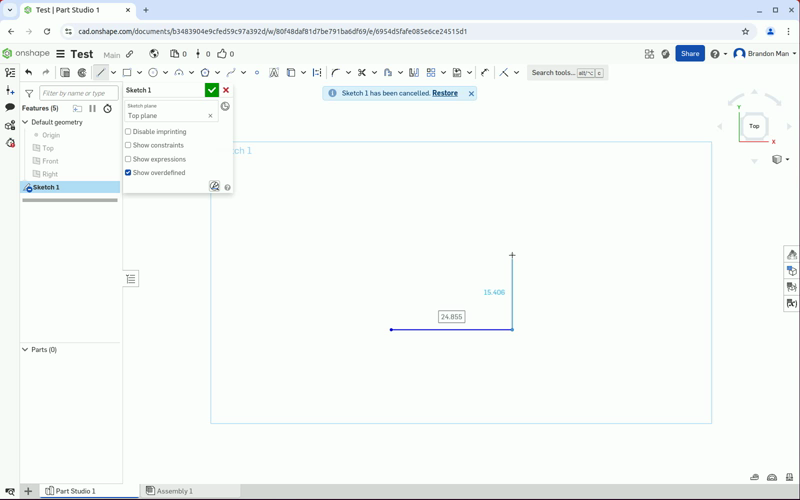
click(512, 254)
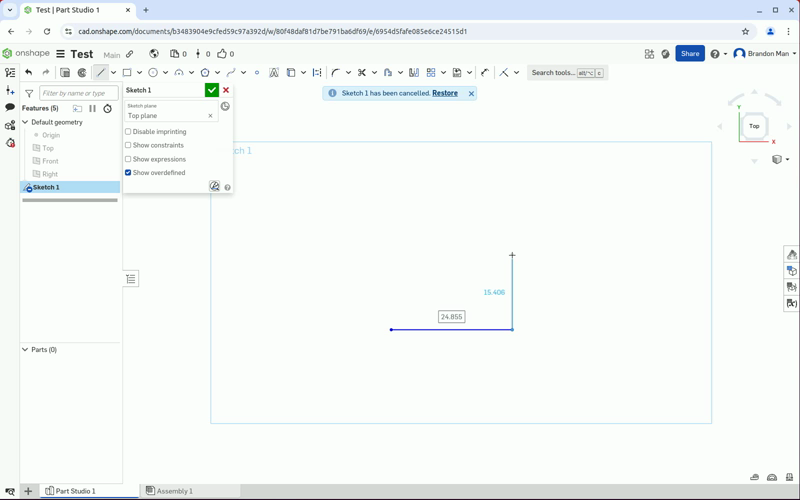
key_up(shift)
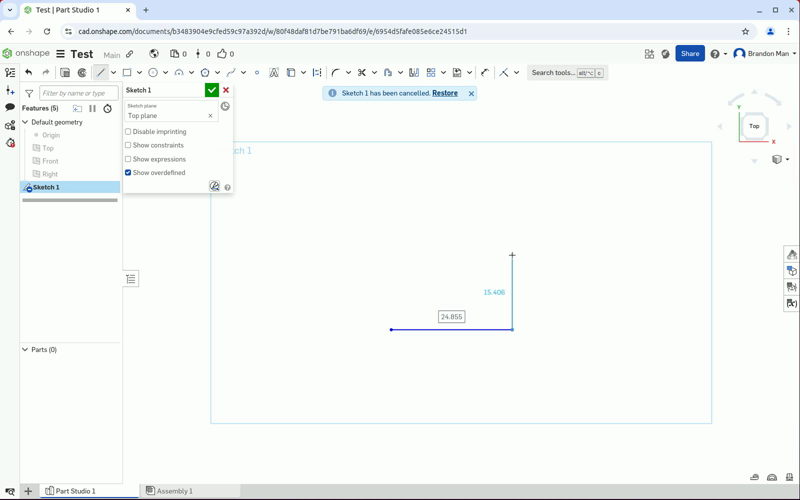
key_down(shift)
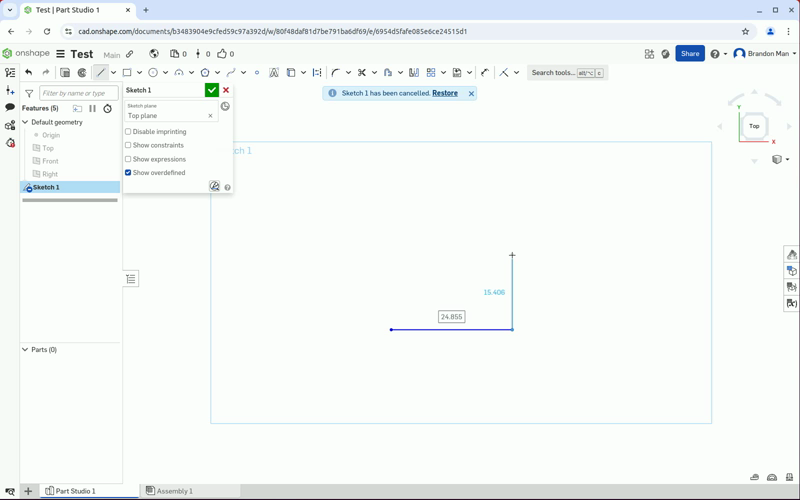
mouse_move(391, 329)
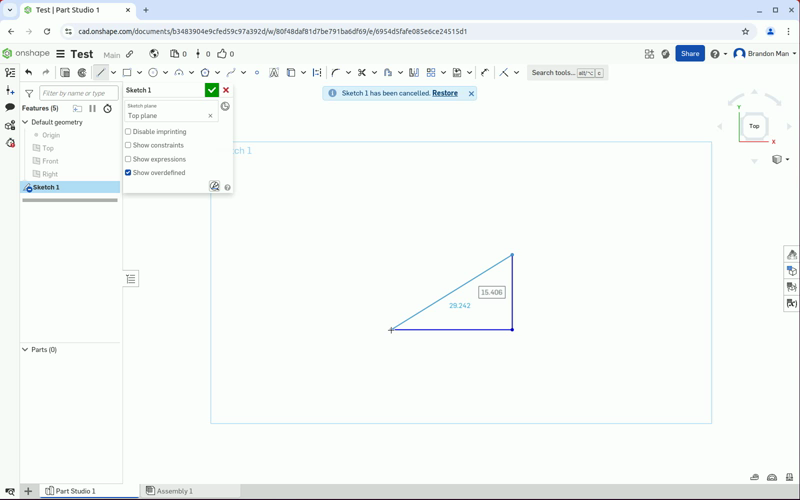
key_up(shift)
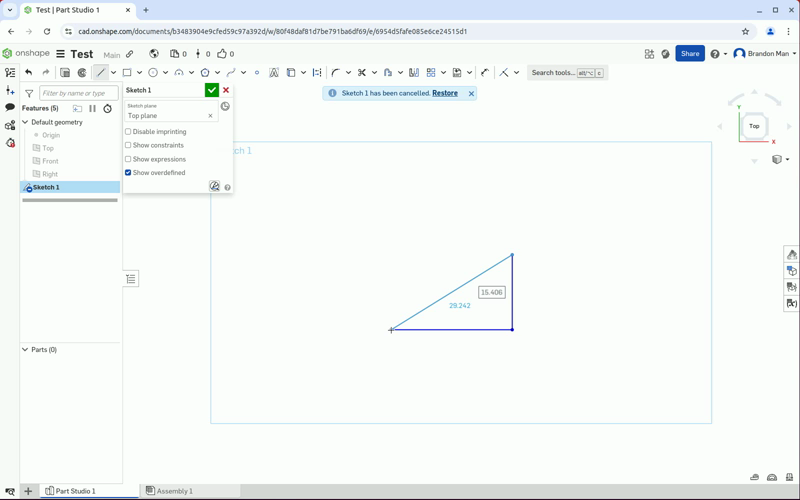
click(391, 329)
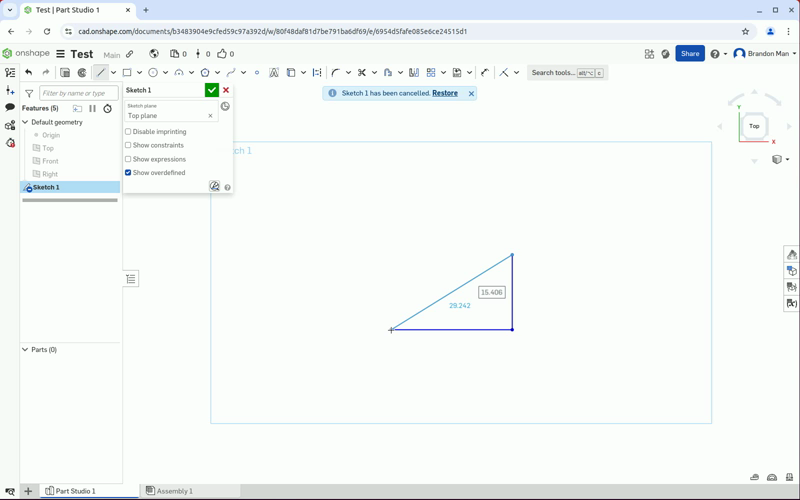
key(esc)
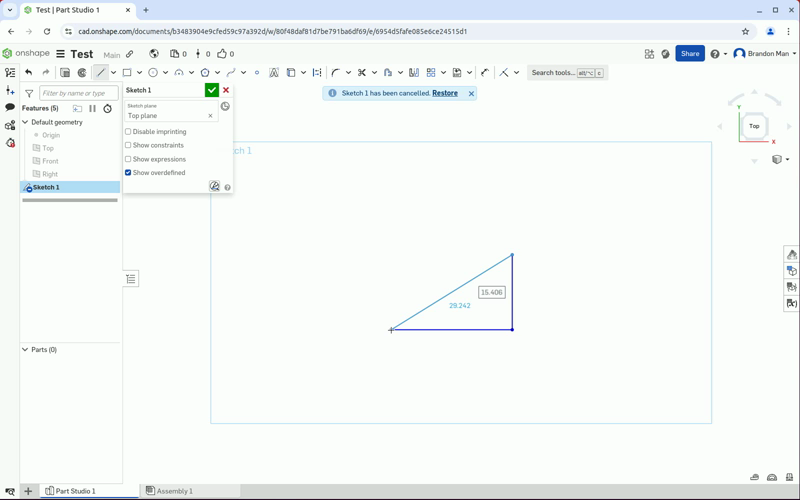
mouse_move(470, 301)
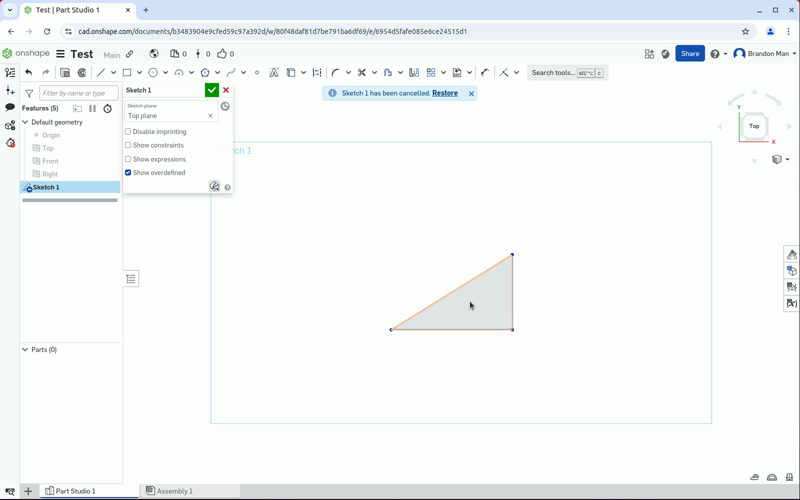
click(470, 301)
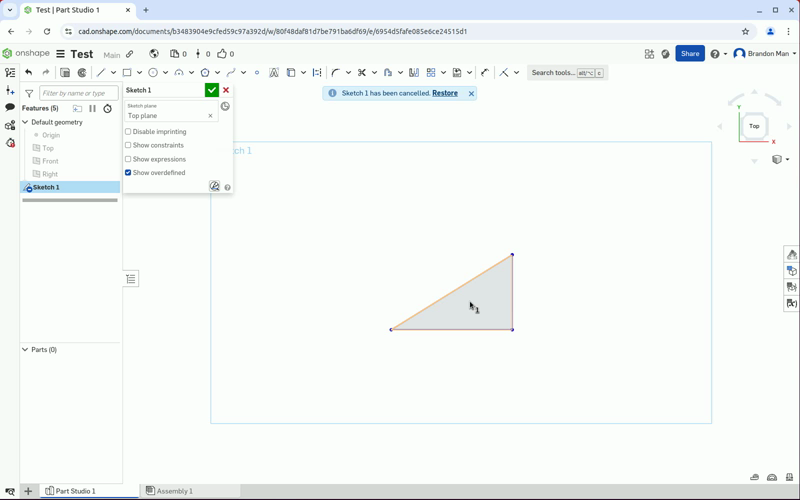
mouse_move(73, 352)
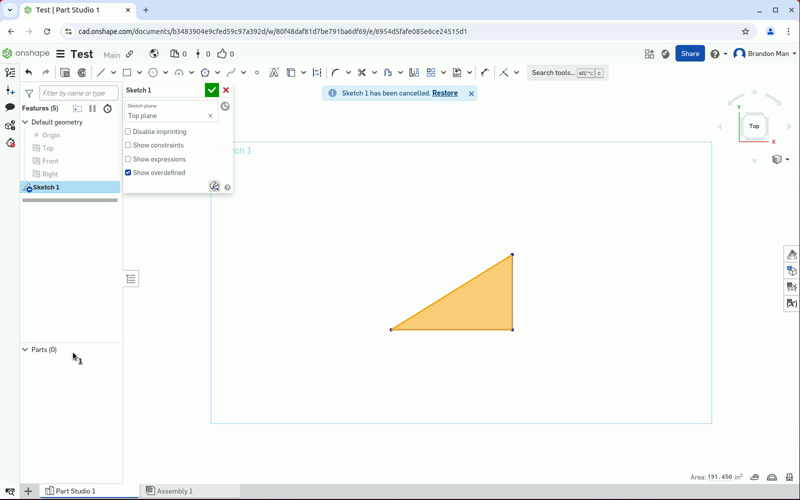
key(shift+y)
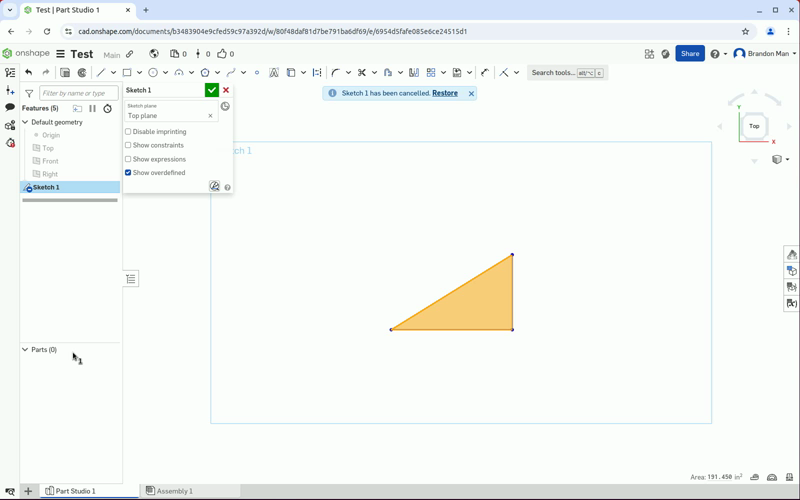
key(shift+e)
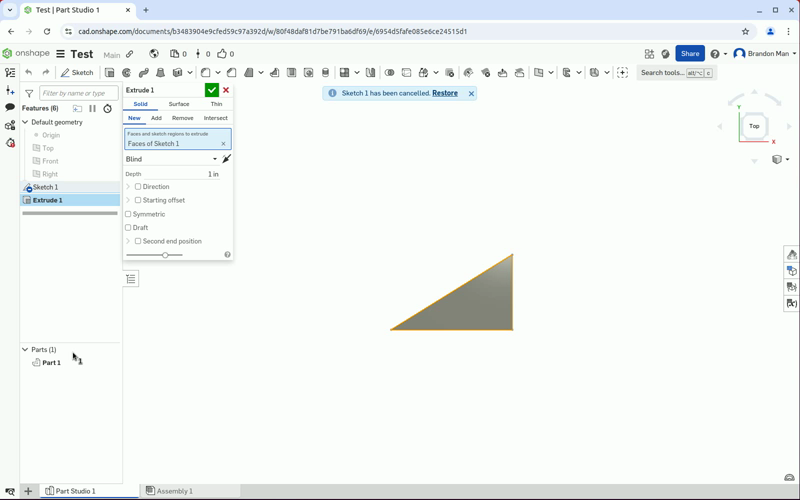
mouse_move(143, 106)
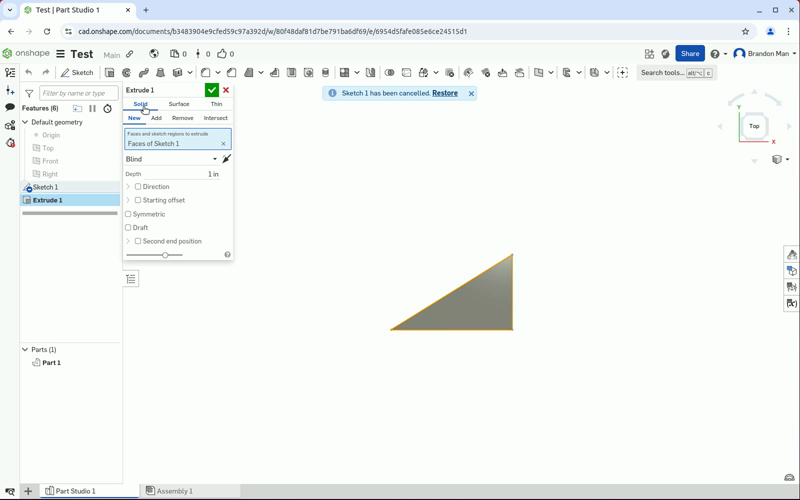
click(143, 106)
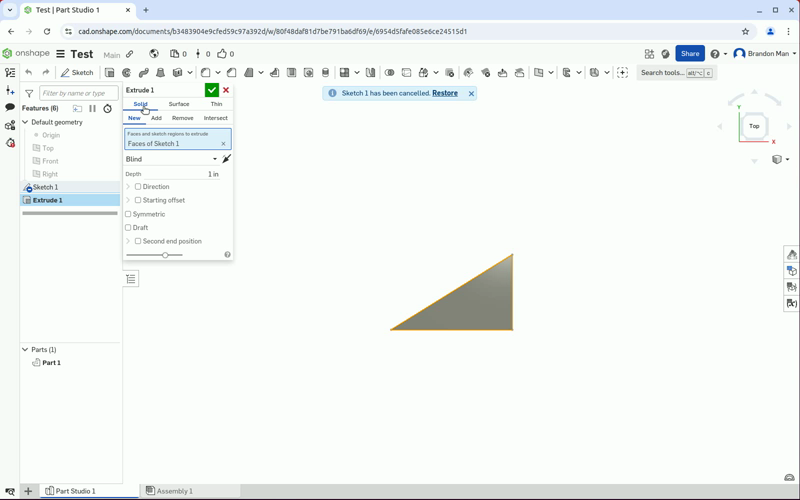
mouse_move(137, 120)
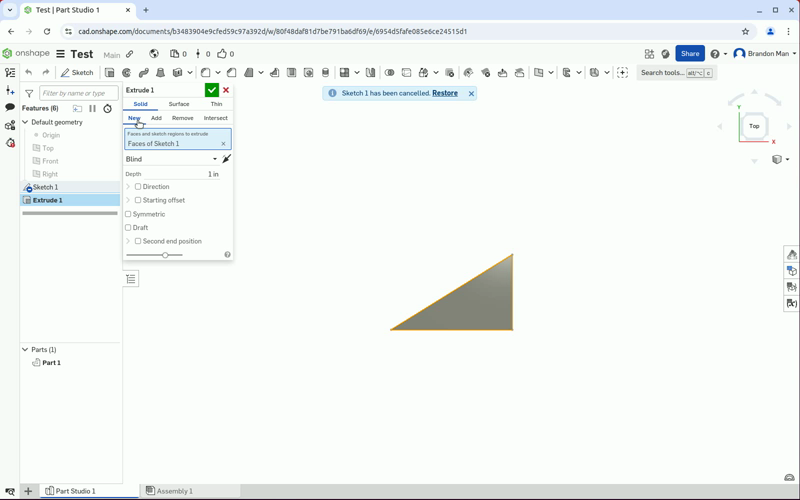
click(137, 120)
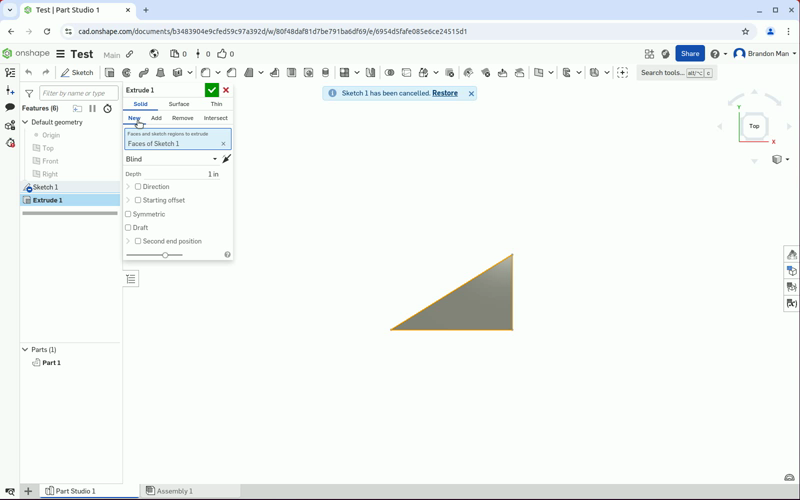
key(tab, 4)
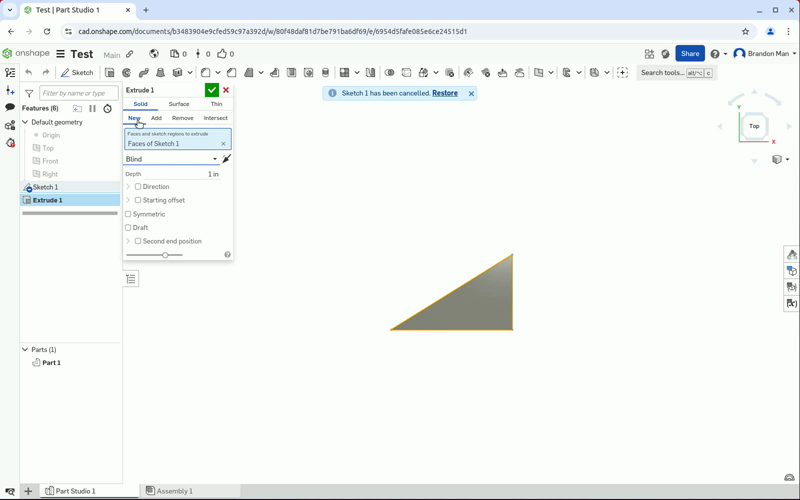
text(13.961)
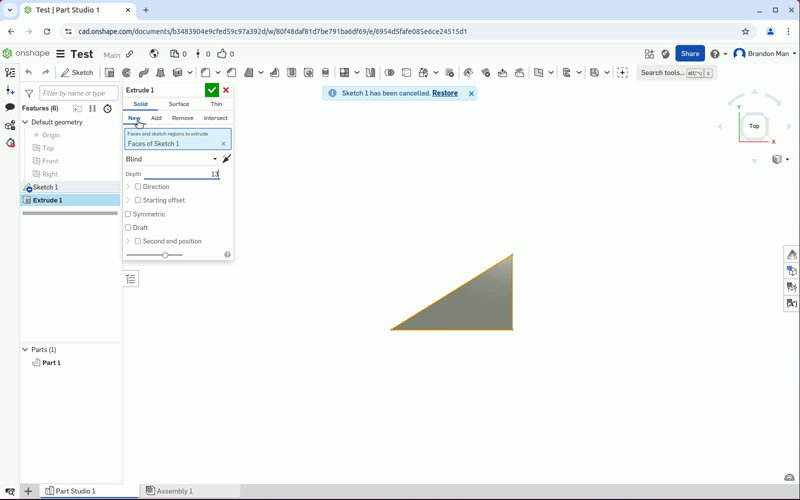
key(enter)
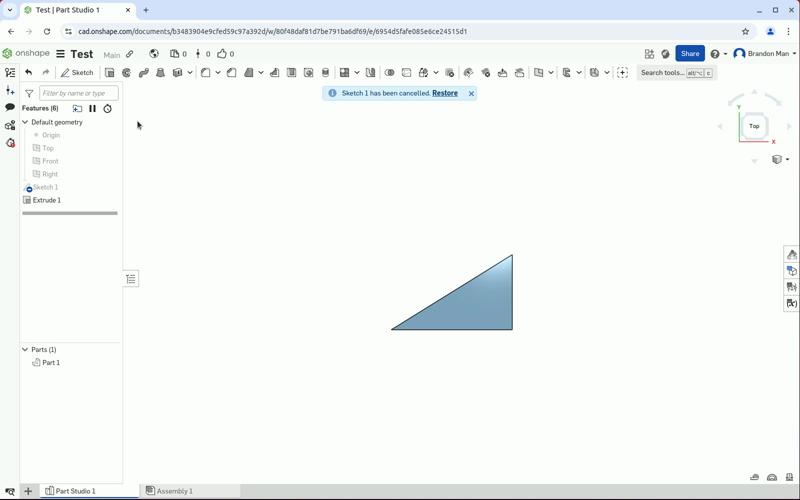
key(shift+h)
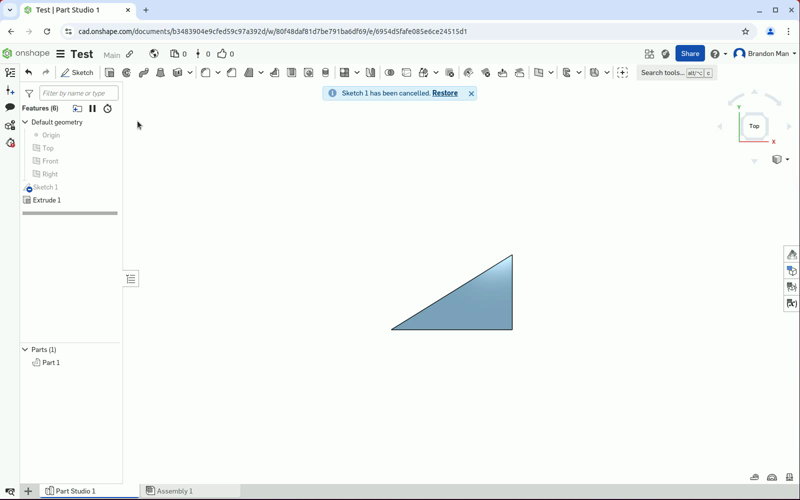
key(shift+h)
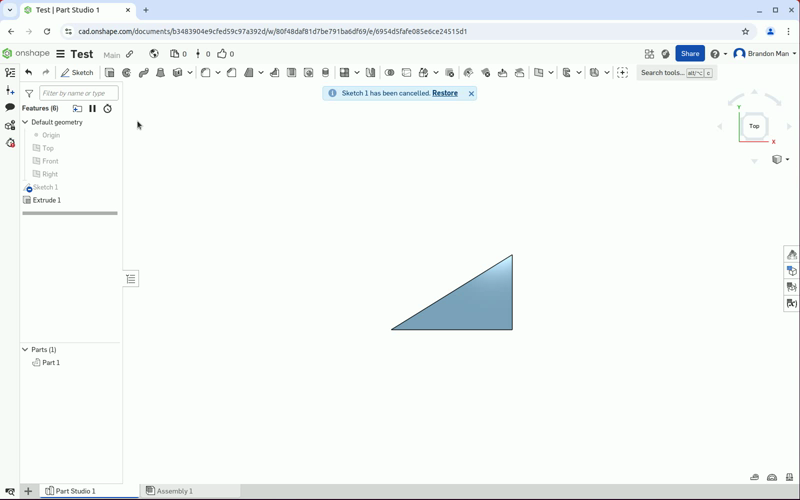
mouse_move(73, 189)
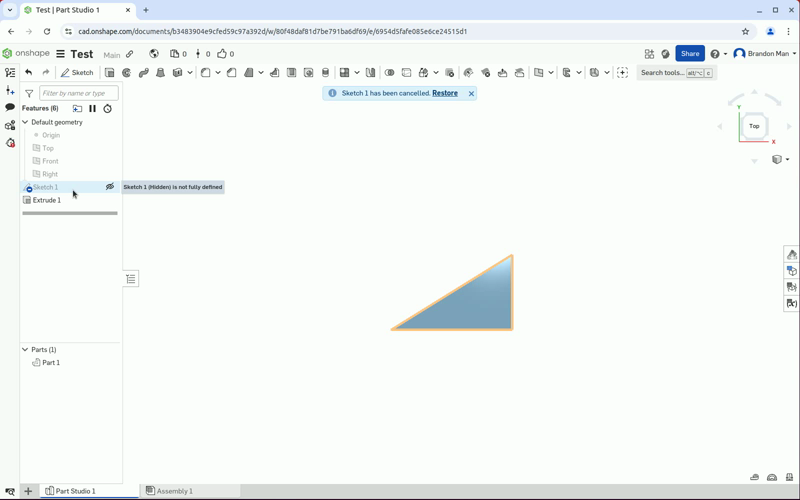
click(73, 189)
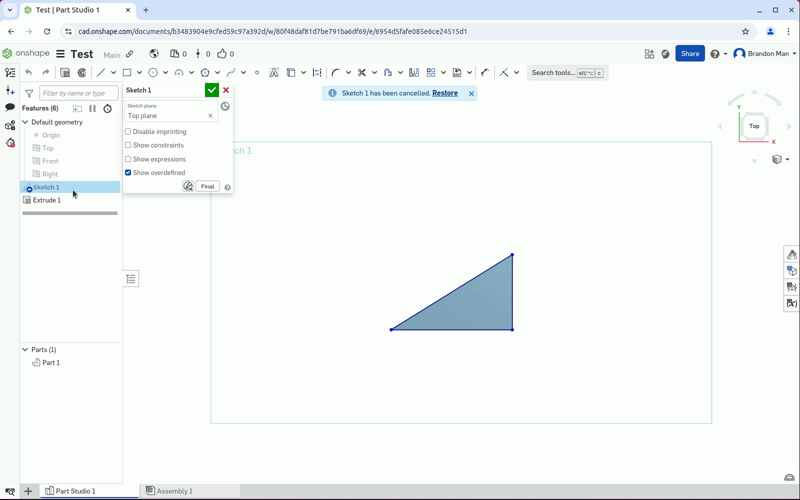
mouse_move(229, 92)
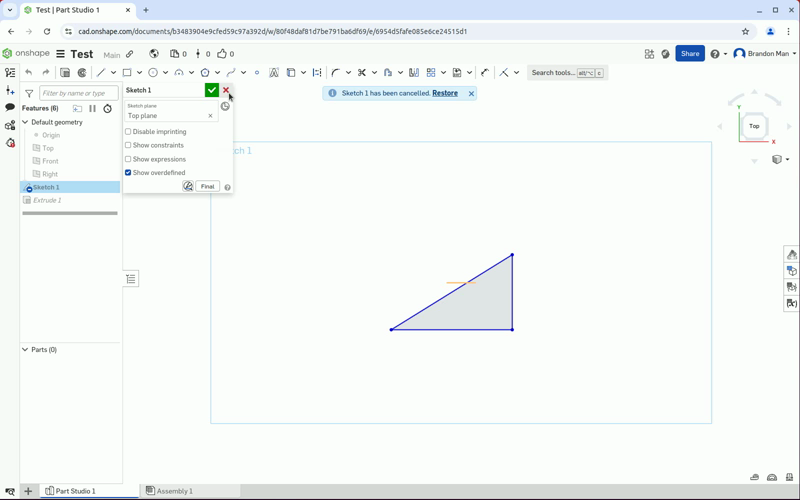
click(229, 92)
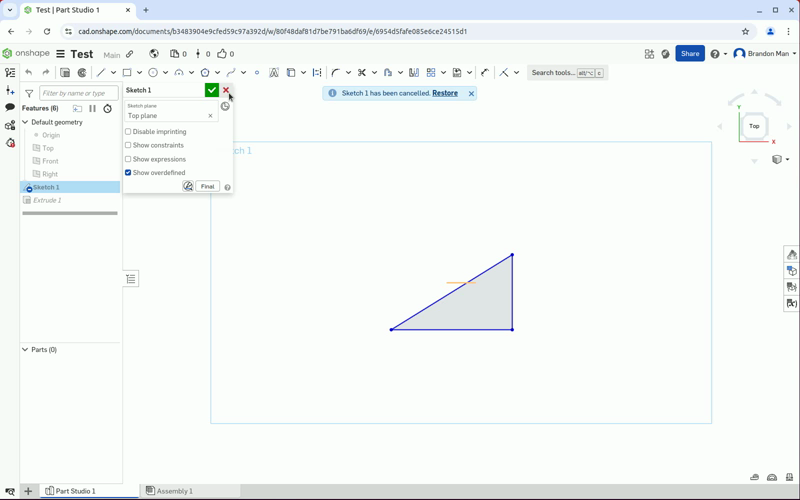
key(shift+s)
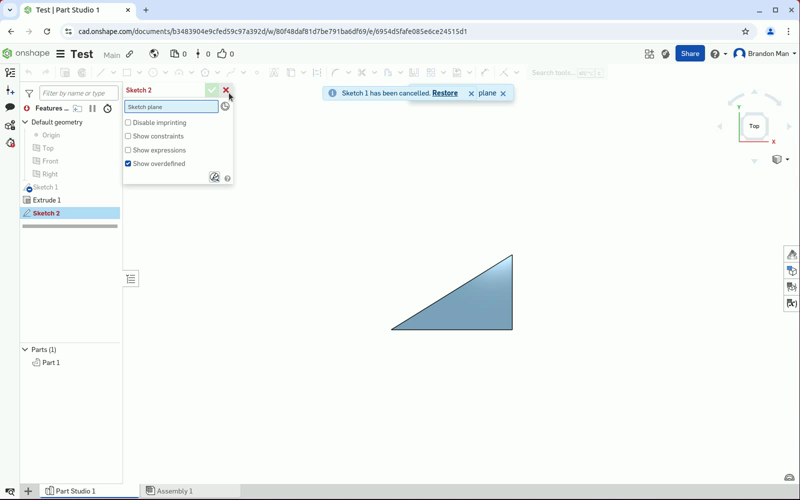
mouse_move(73, 150)
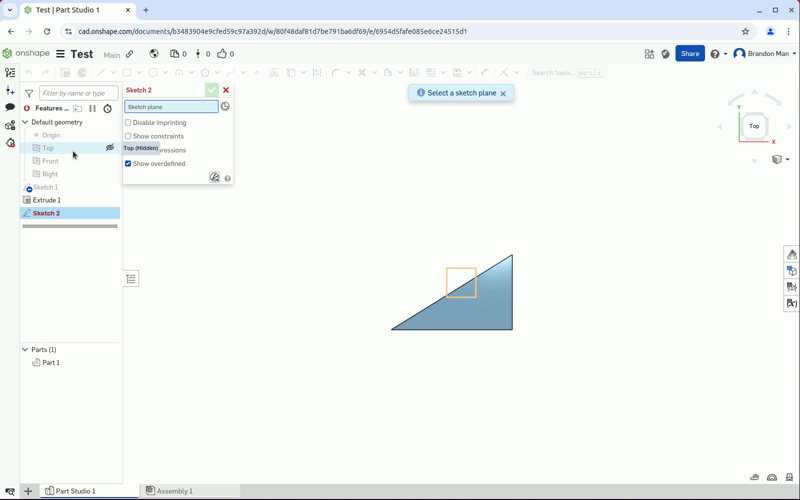
click(73, 150)
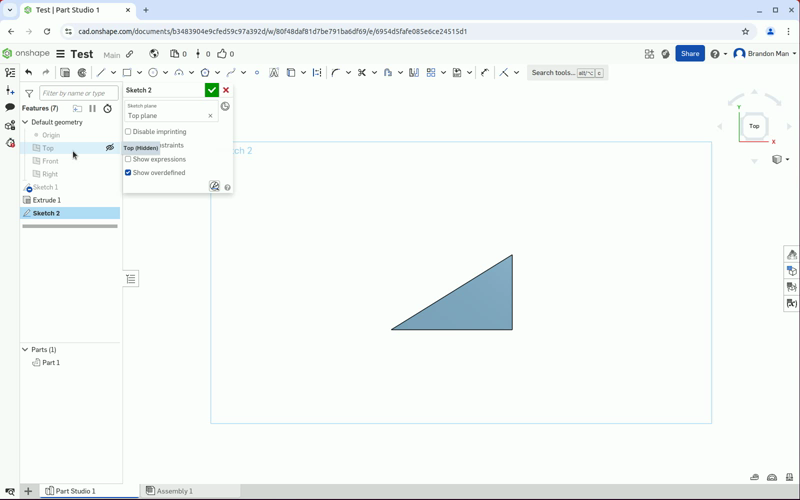
mouse_move(73, 352)
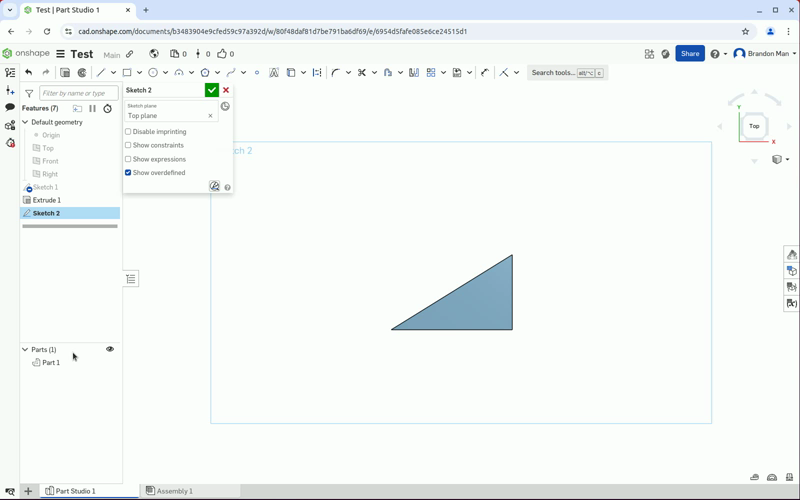
key(y)
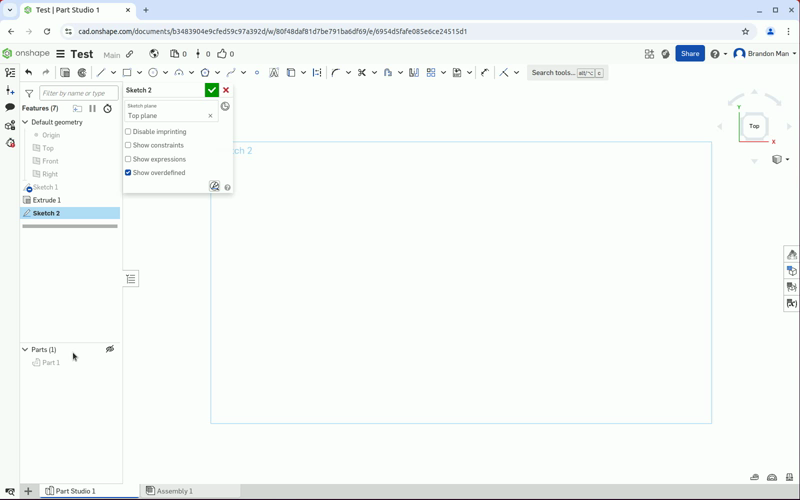
key(l)
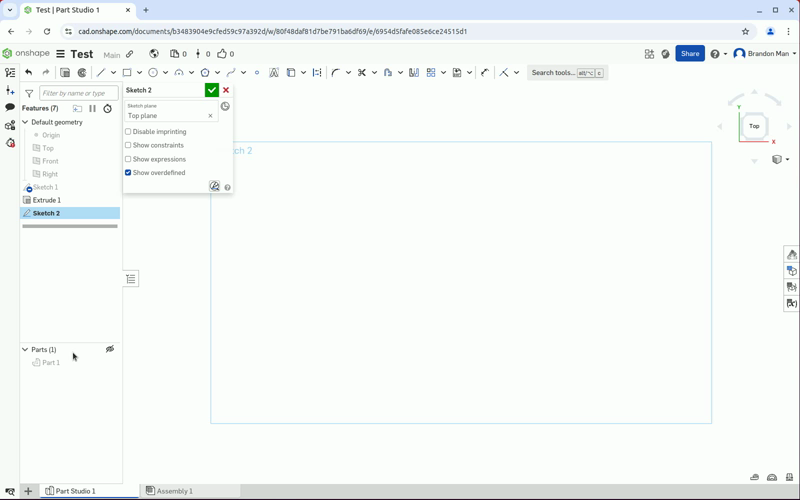
key_down(shift)
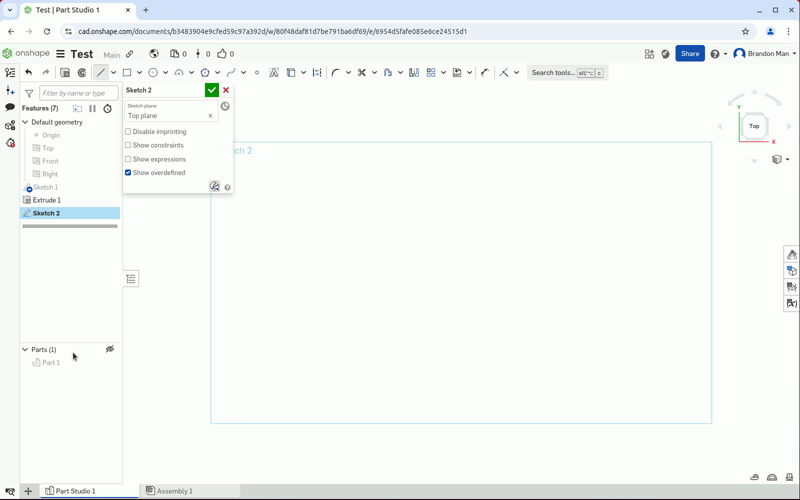
mouse_move(440, 395)
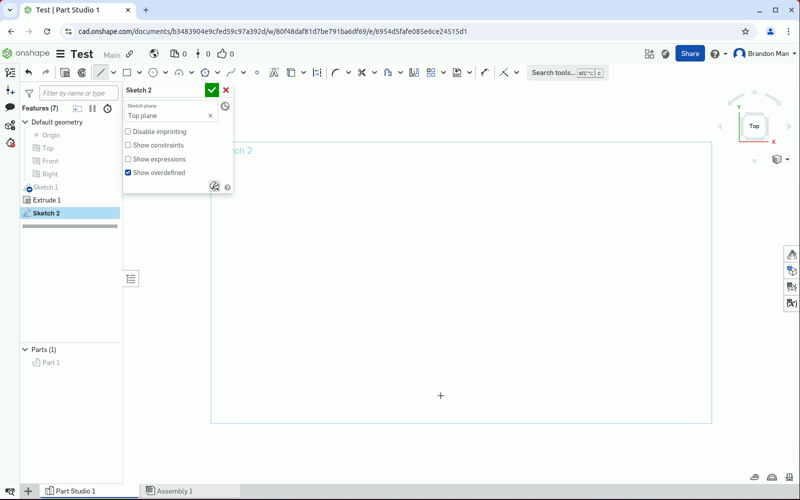
click(440, 395)
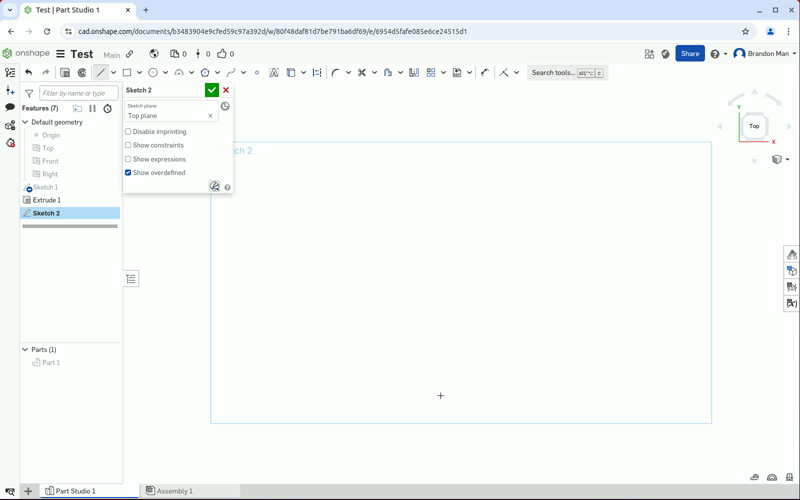
key_up(shift)
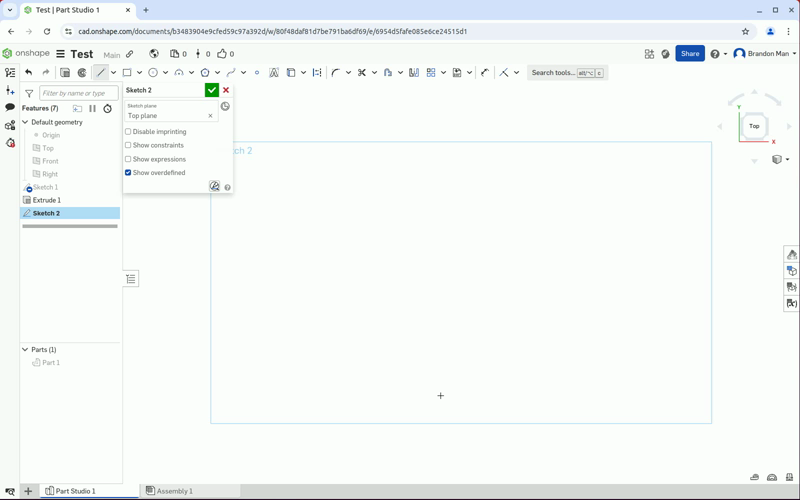
key_down(shift)
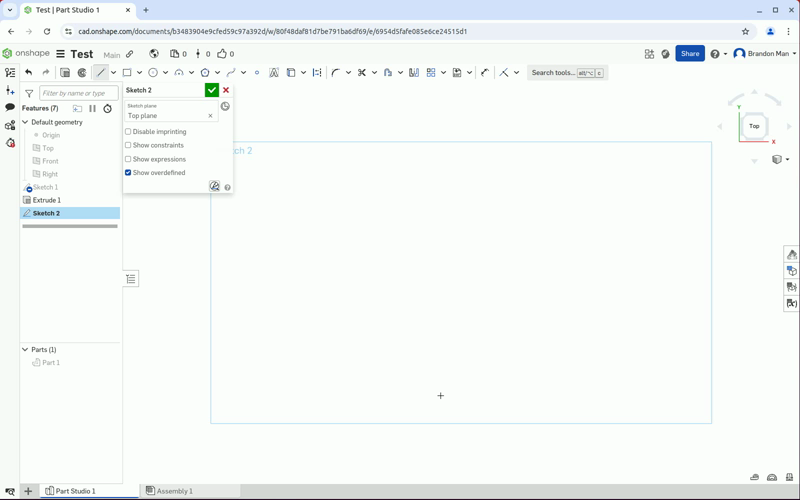
mouse_move(522, 395)
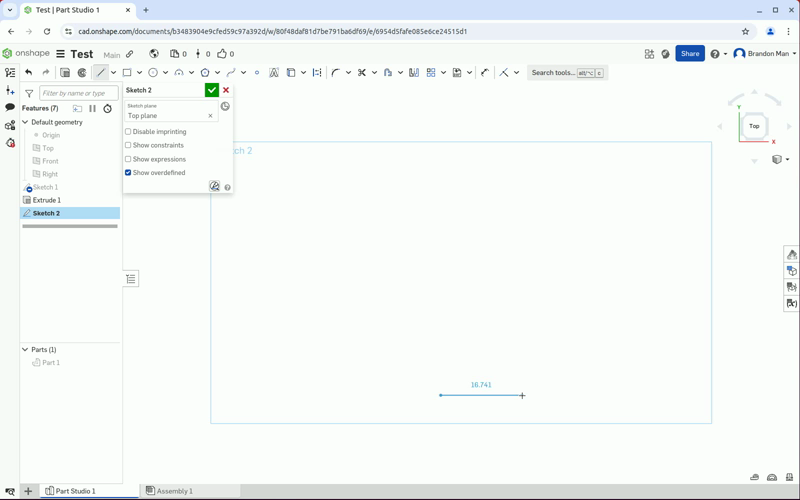
click(522, 395)
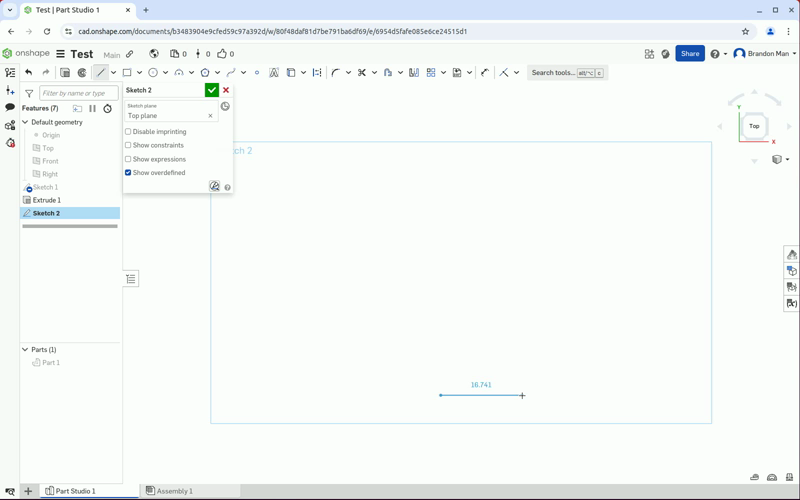
key_up(shift)
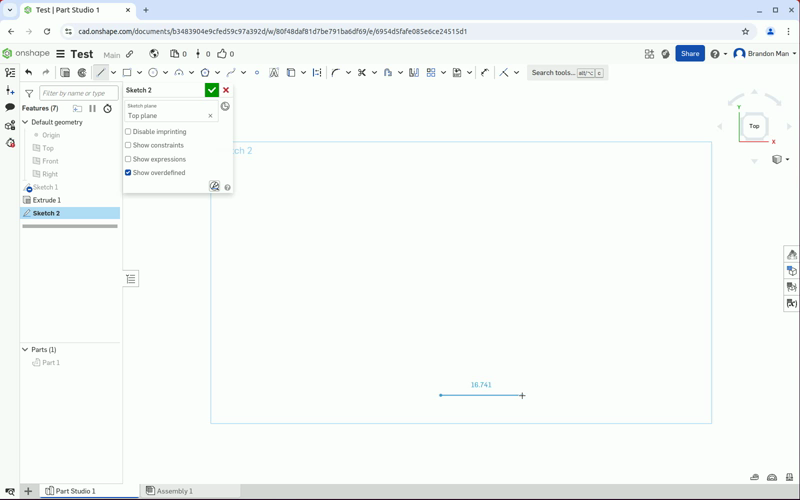
key_down(shift)
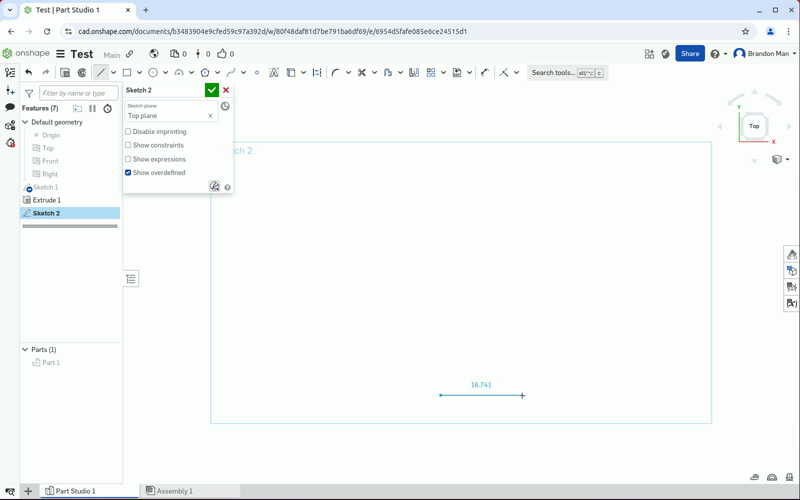
mouse_move(522, 212)
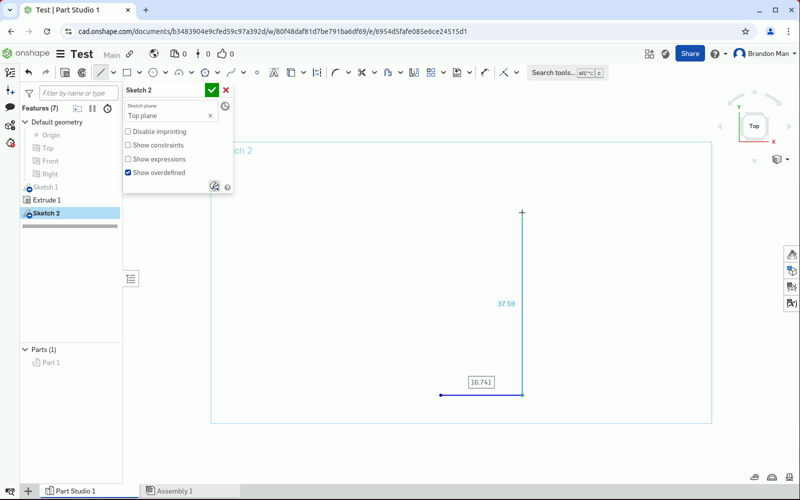
click(522, 212)
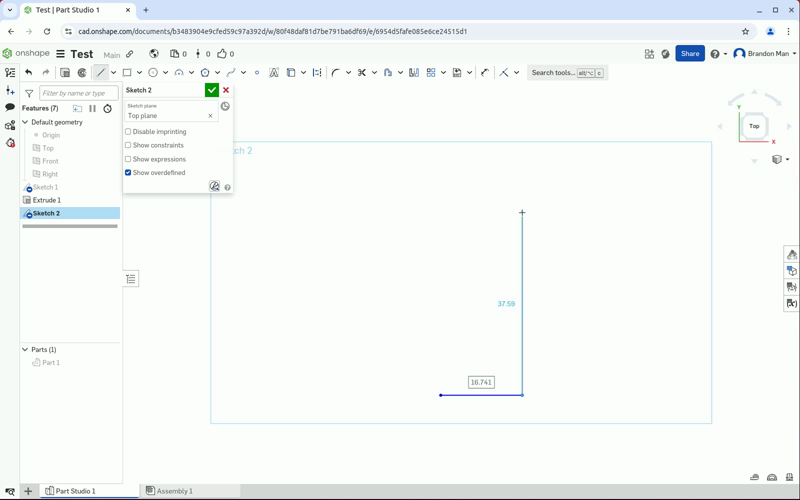
key_up(shift)
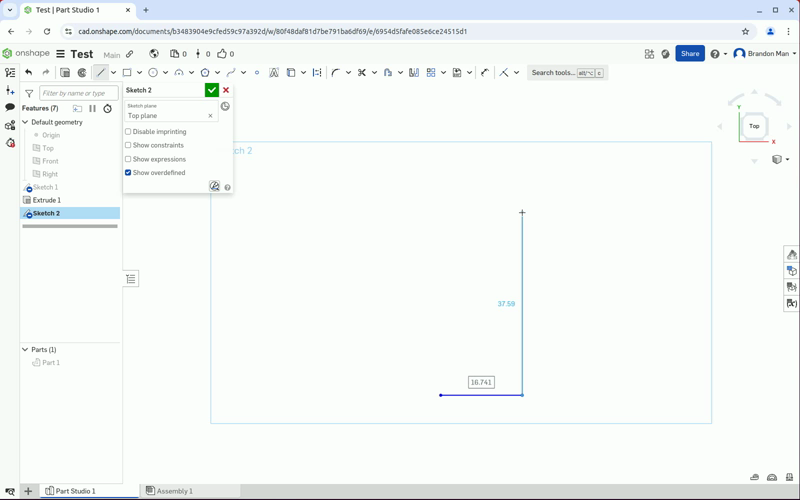
key_down(shift)
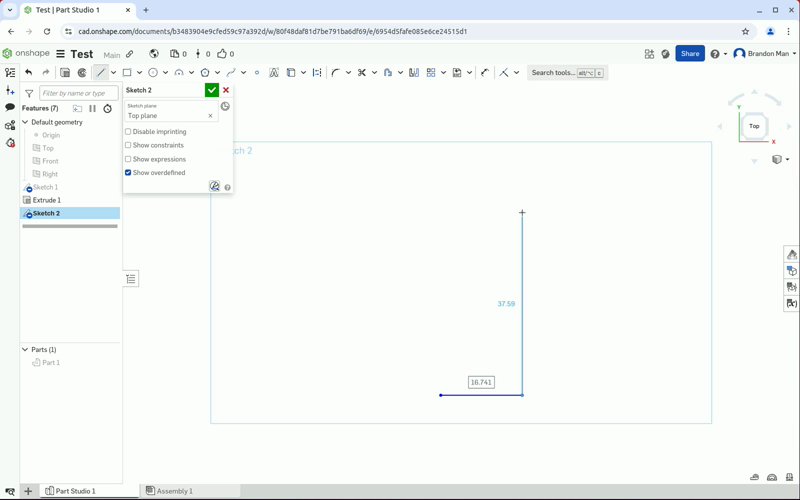
mouse_move(440, 212)
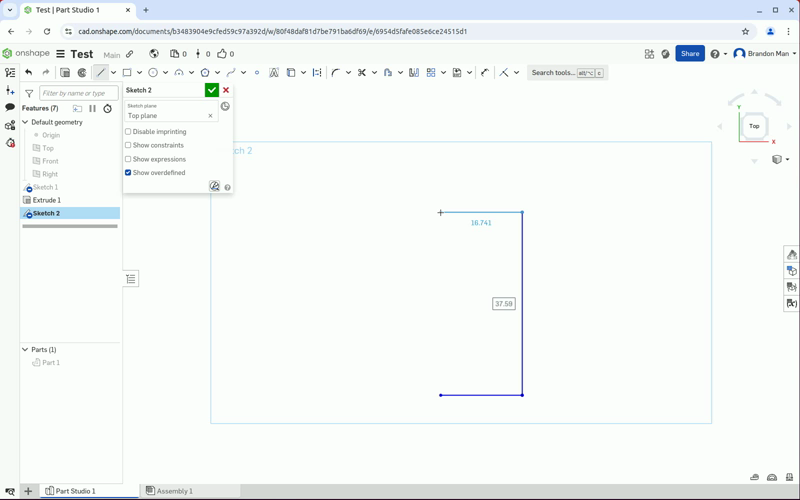
click(440, 212)
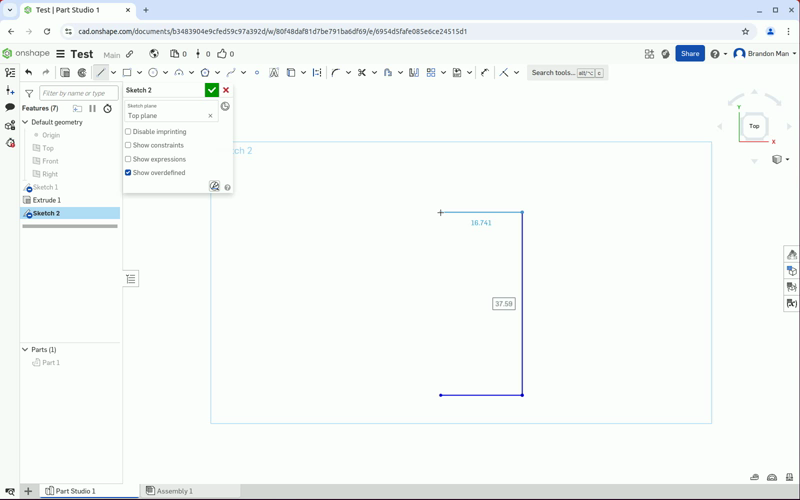
key_up(shift)
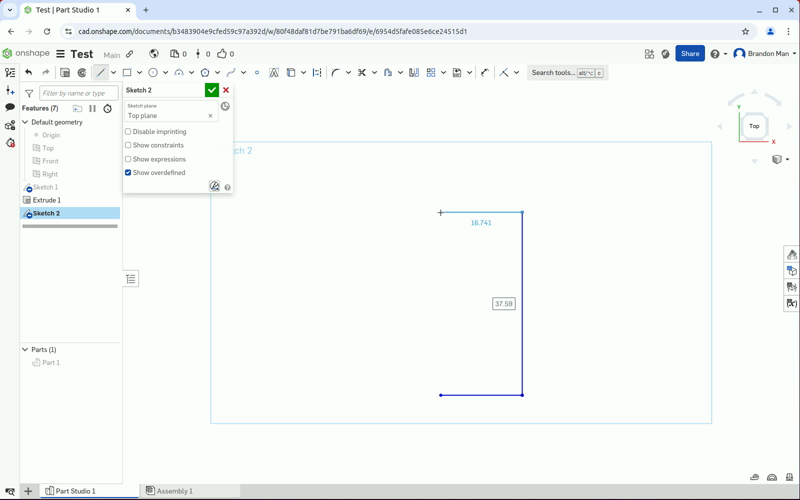
key_down(shift)
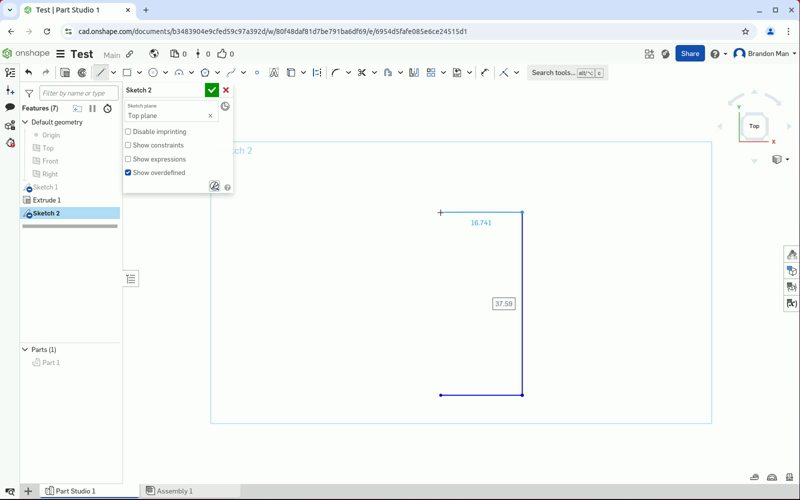
mouse_move(440, 395)
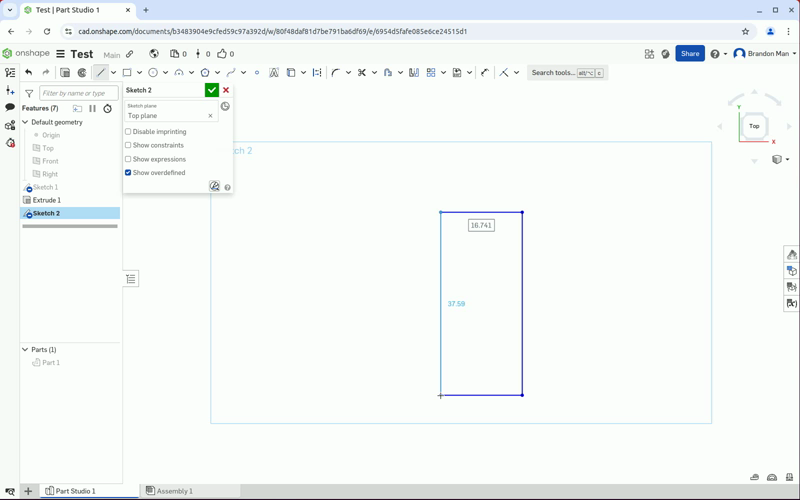
key_up(shift)
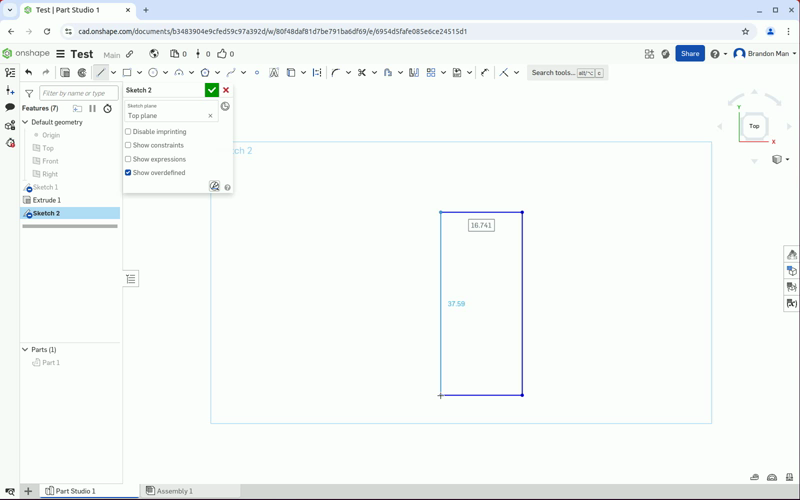
click(440, 395)
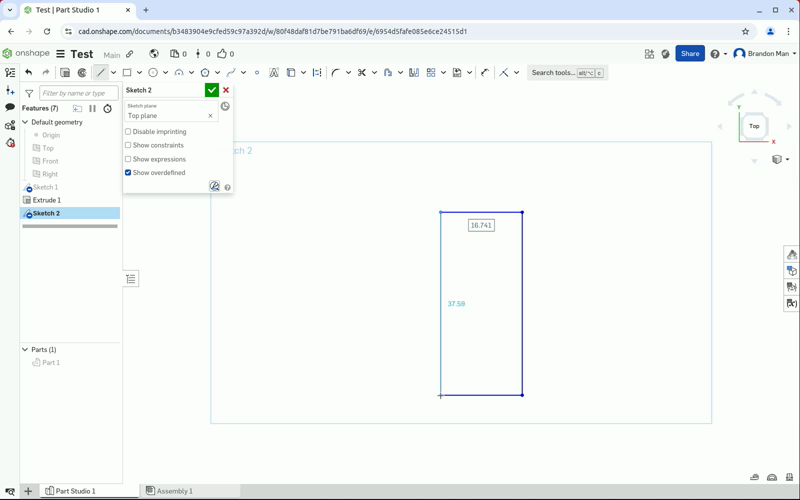
key(esc)
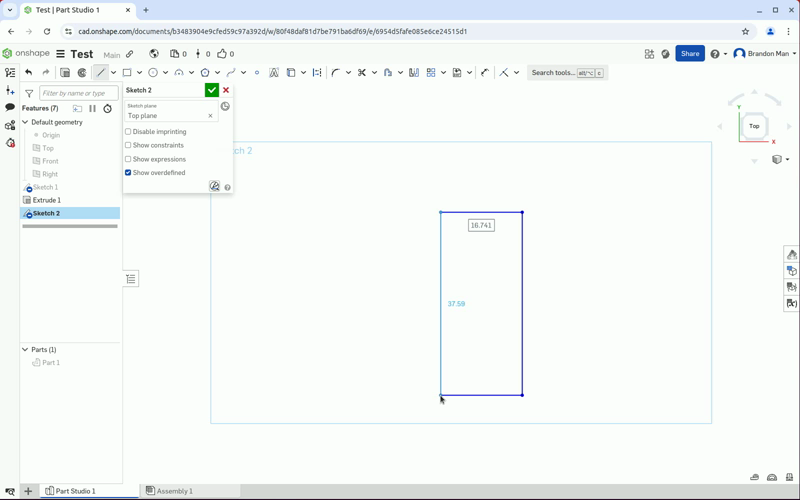
mouse_move(485, 382)
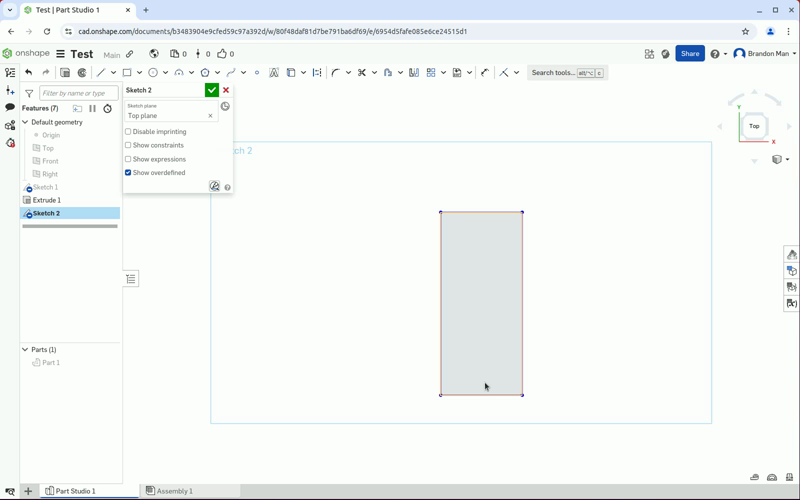
click(485, 382)
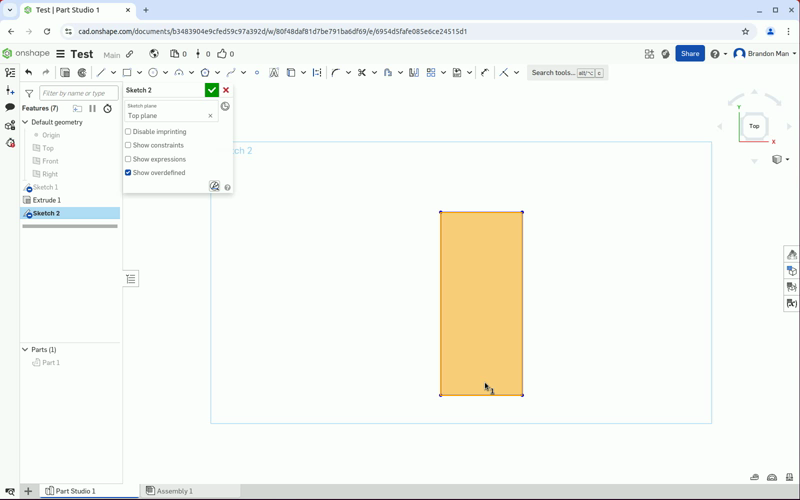
mouse_move(73, 352)
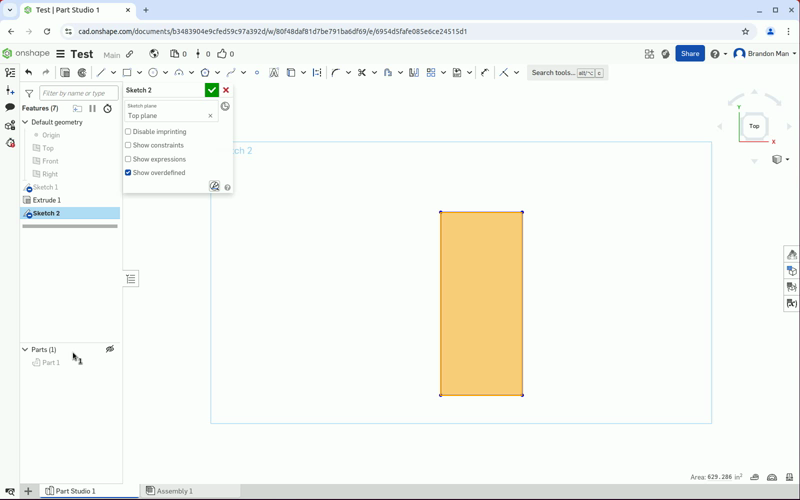
key(shift+y)
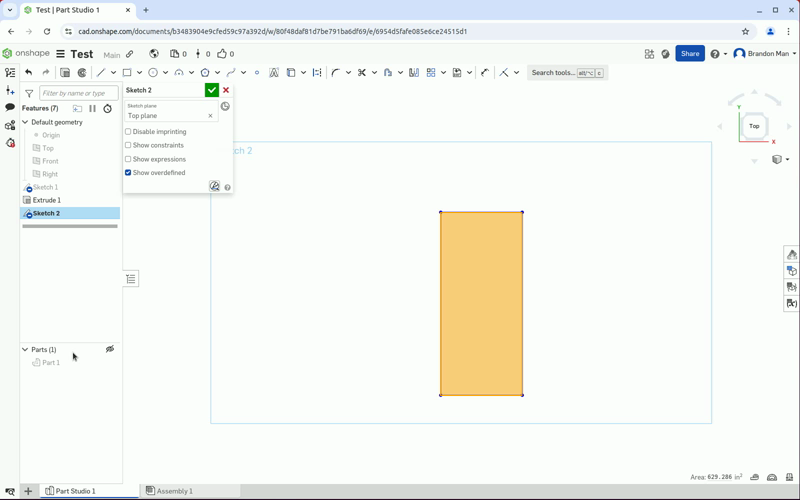
key(shift+e)
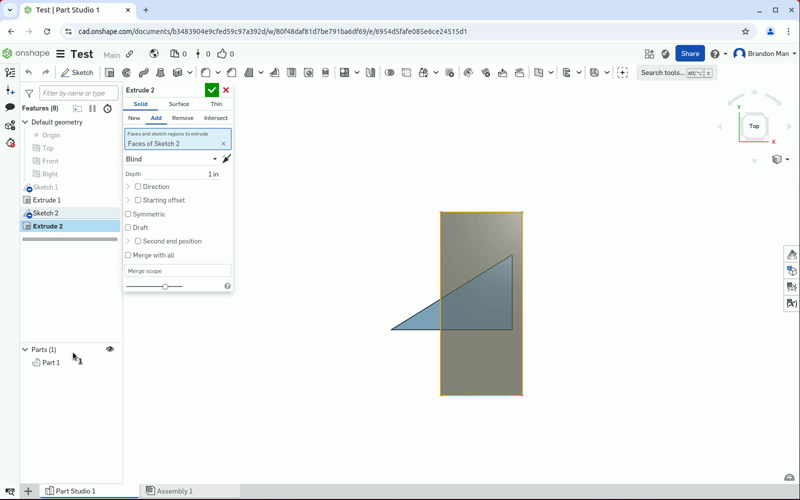
mouse_move(143, 106)
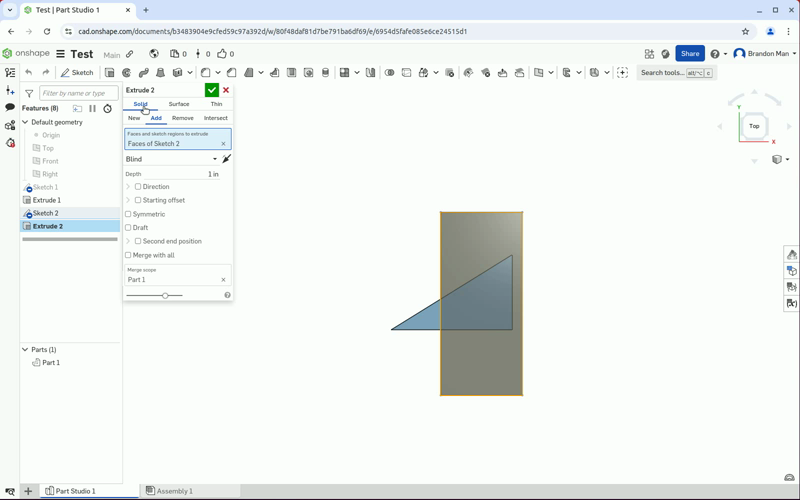
click(143, 106)
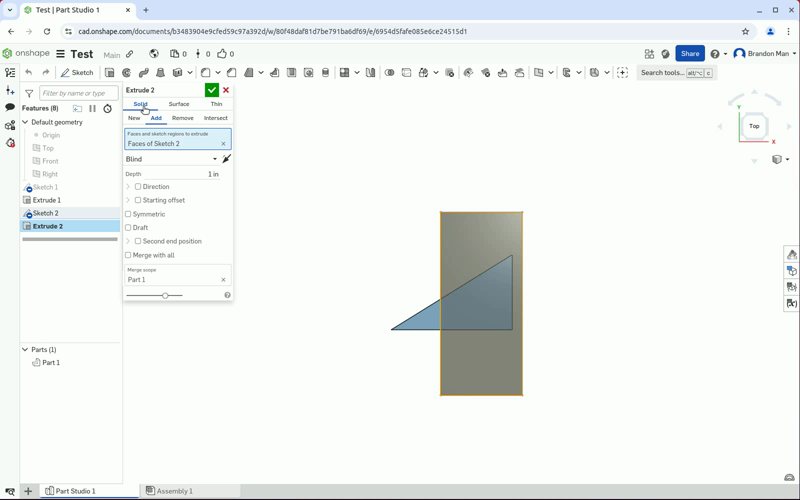
mouse_move(137, 120)
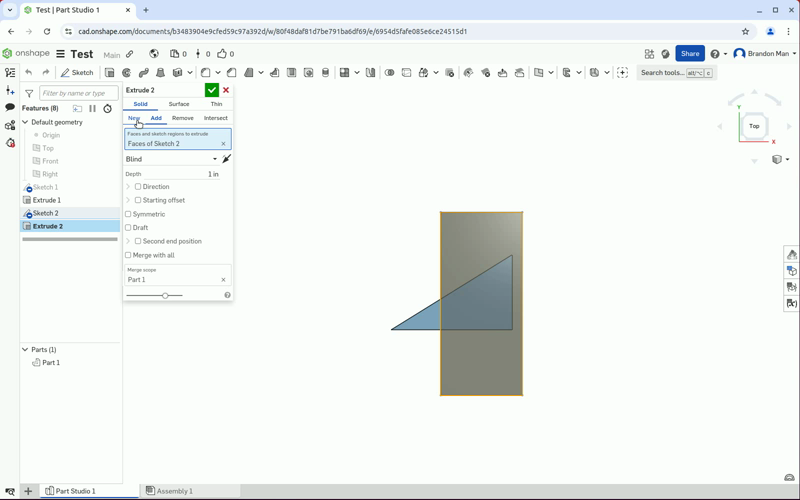
click(137, 120)
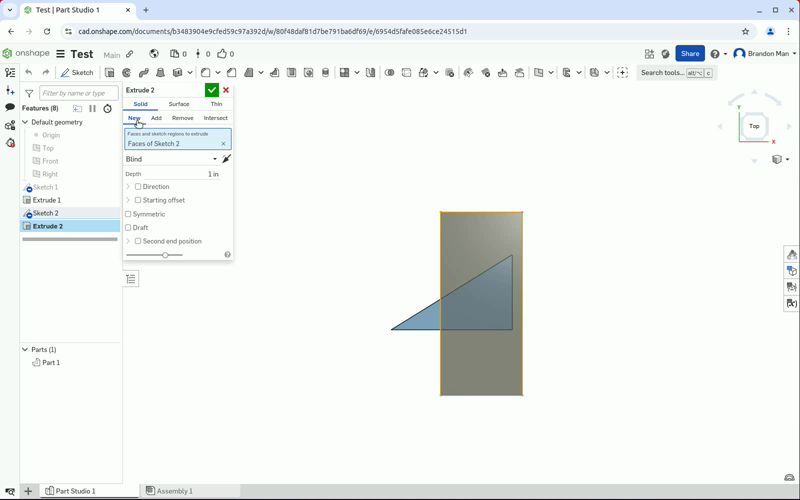
key(tab, 4)
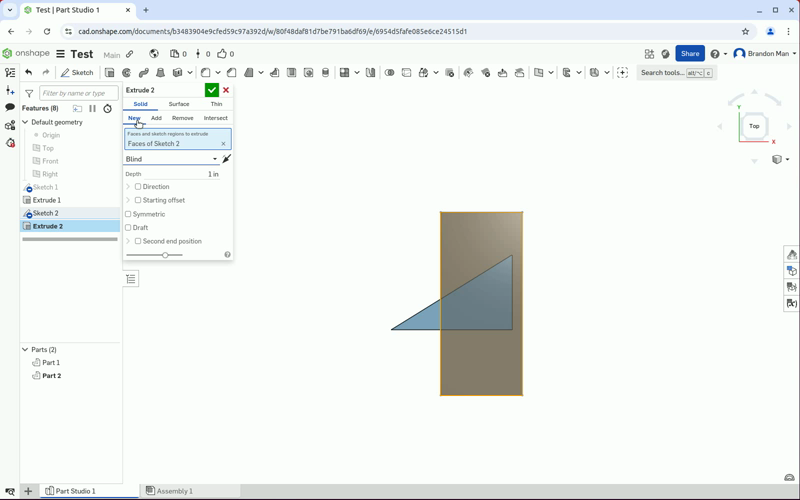
text(6.981)
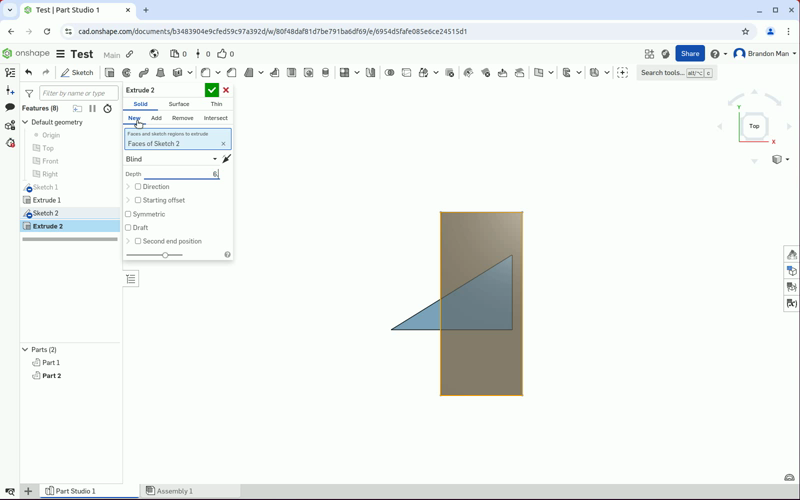
key(enter)
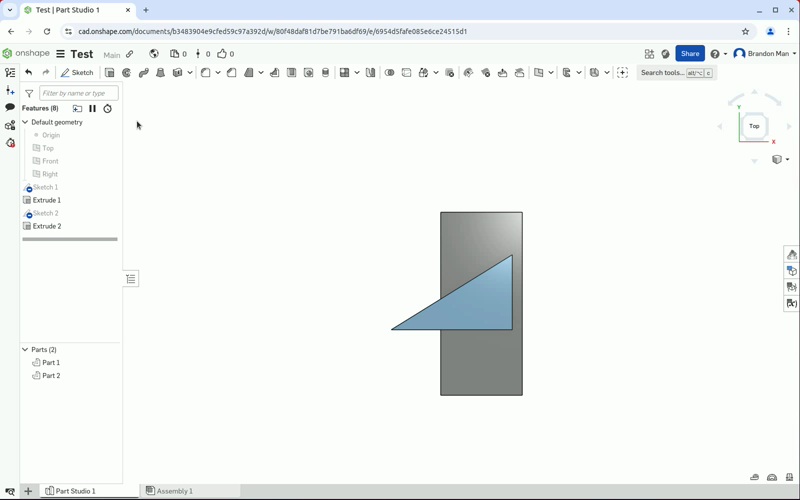
key(shift+h)
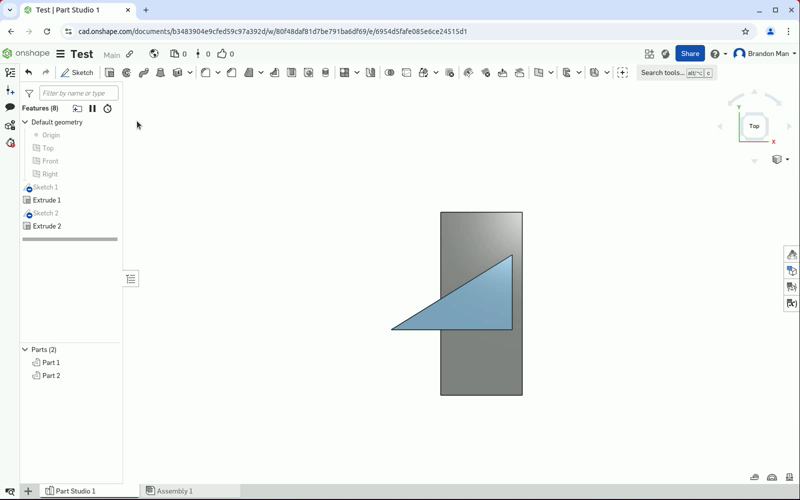
key(shift+h)
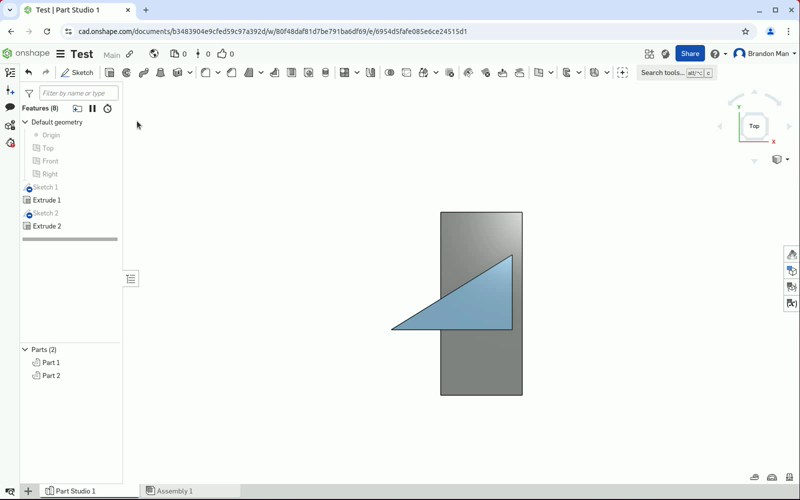
key(shift+7)
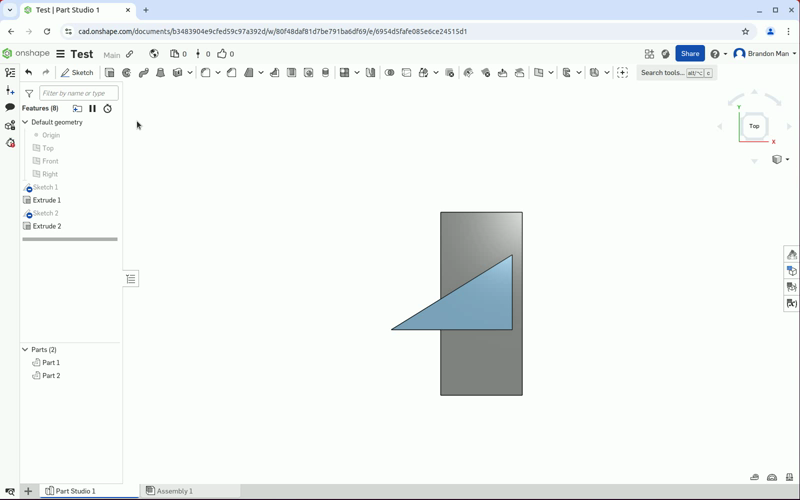
key(up, 3)
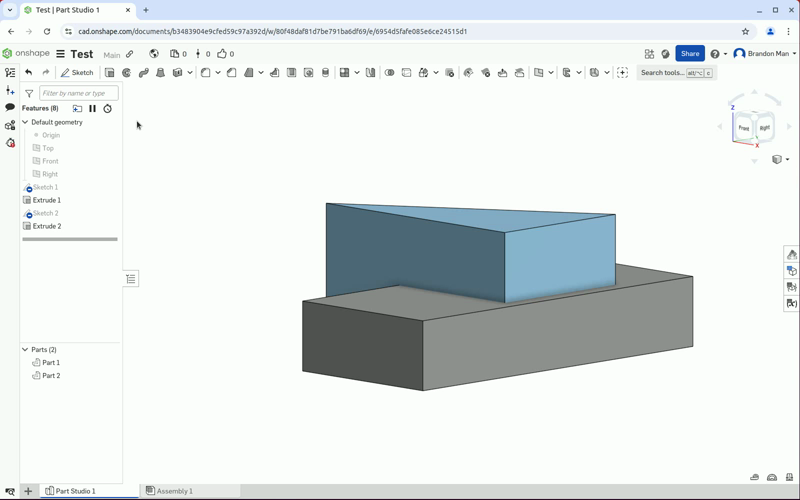
key(left, 3)
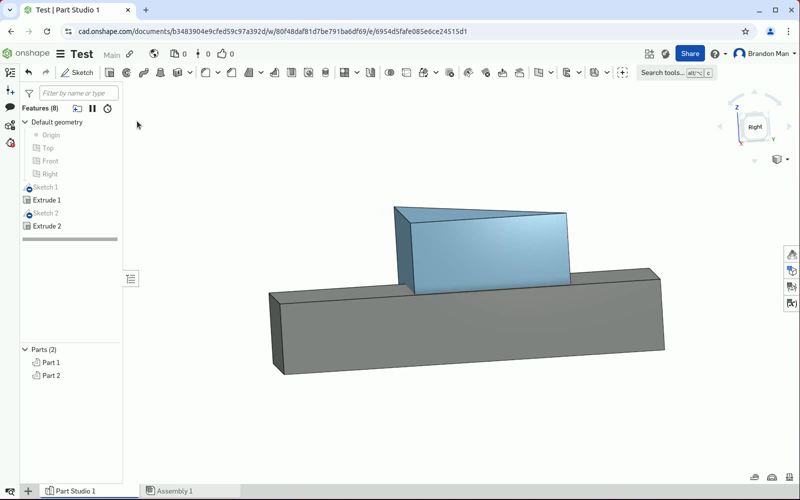
key(right, 3)
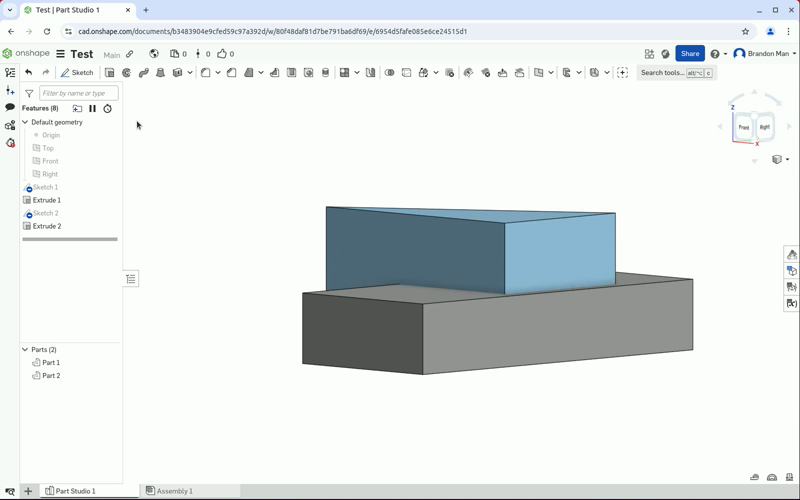
key(down, 3)
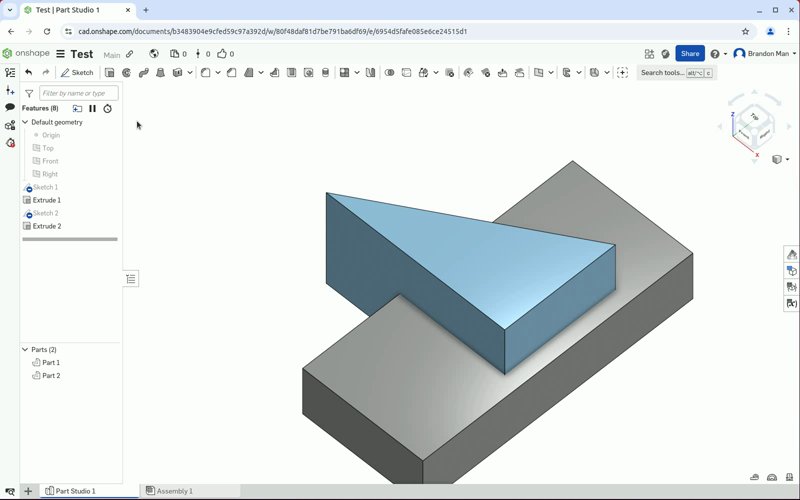
mouse_move(73, 189)
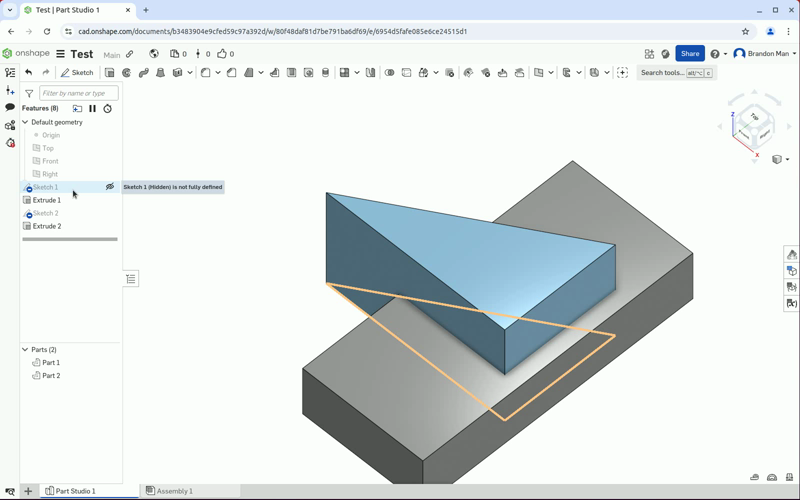
click(73, 189)